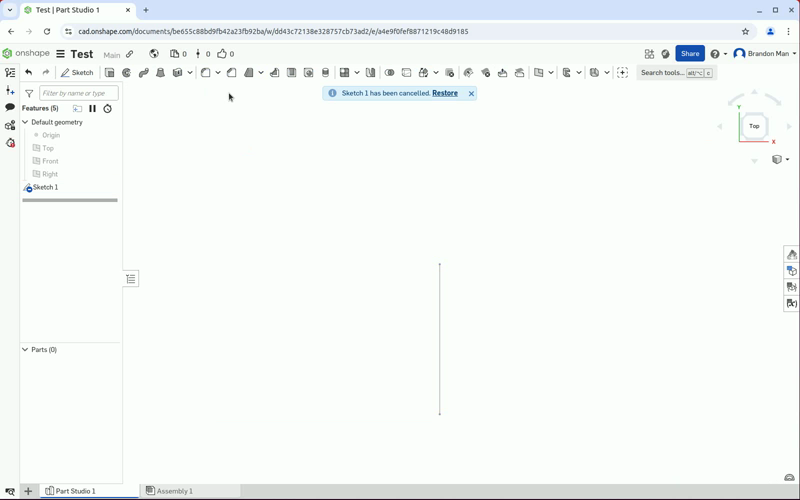
key(shift+h)
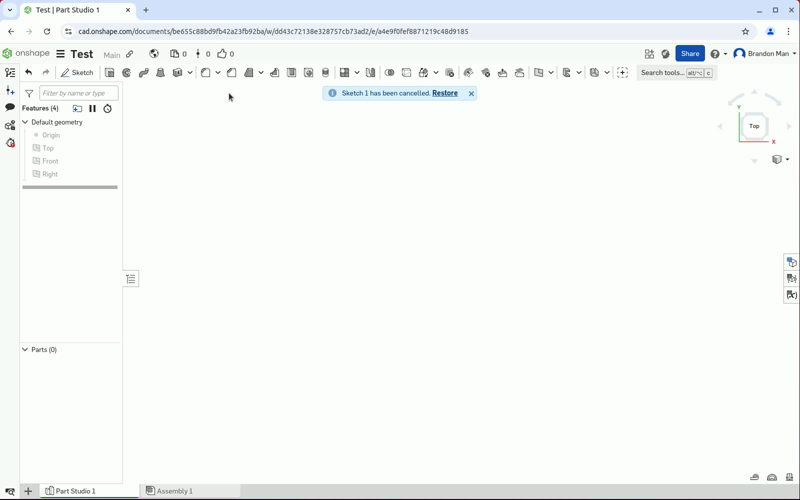
mouse_move(73, 352)
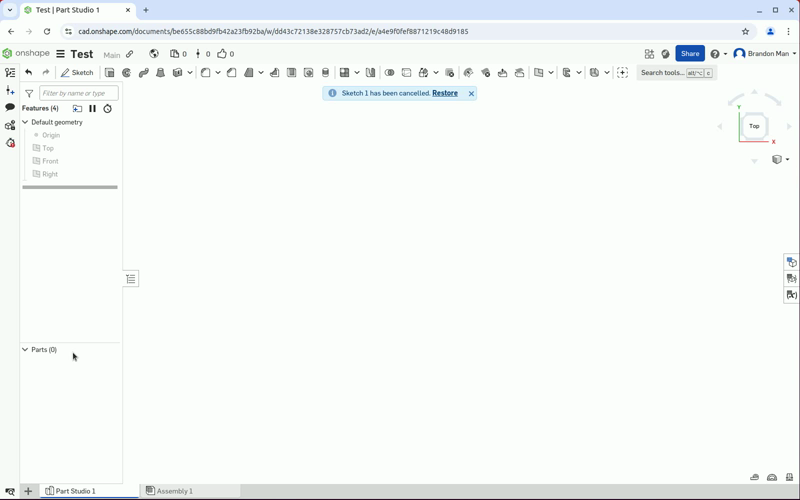
key(y)
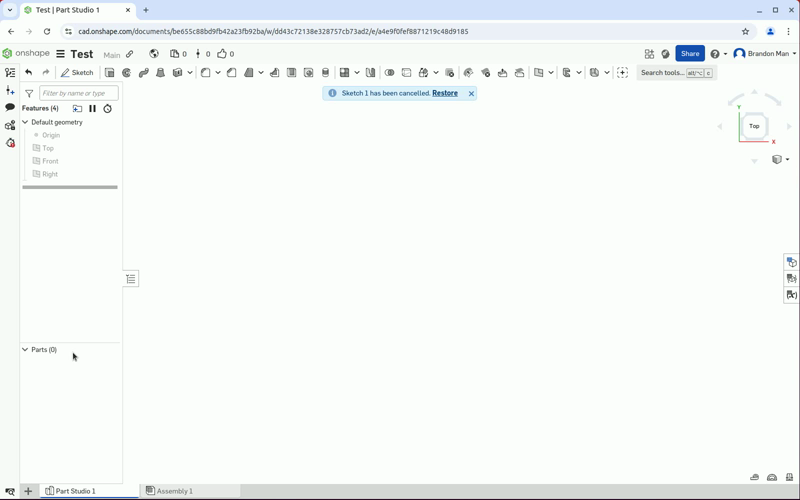
key(shift+p)
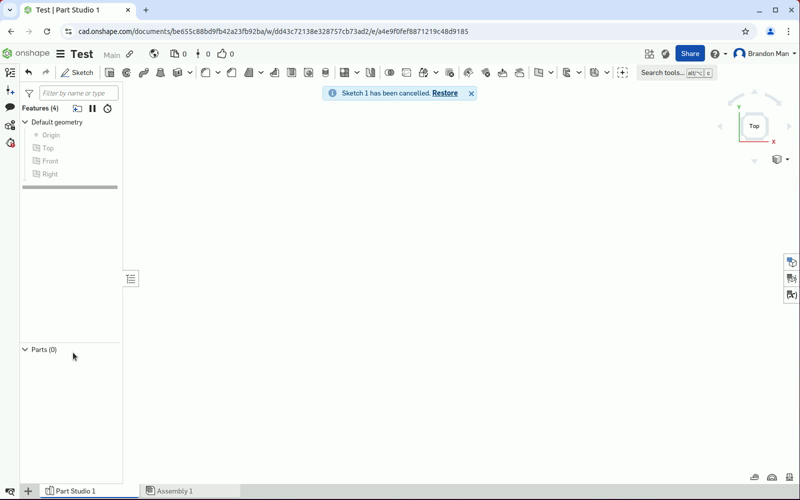
key(space)
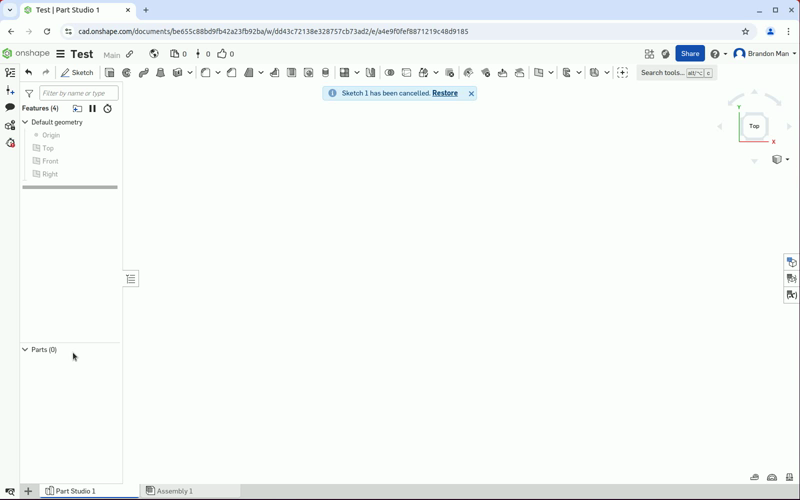
key_down(shift)
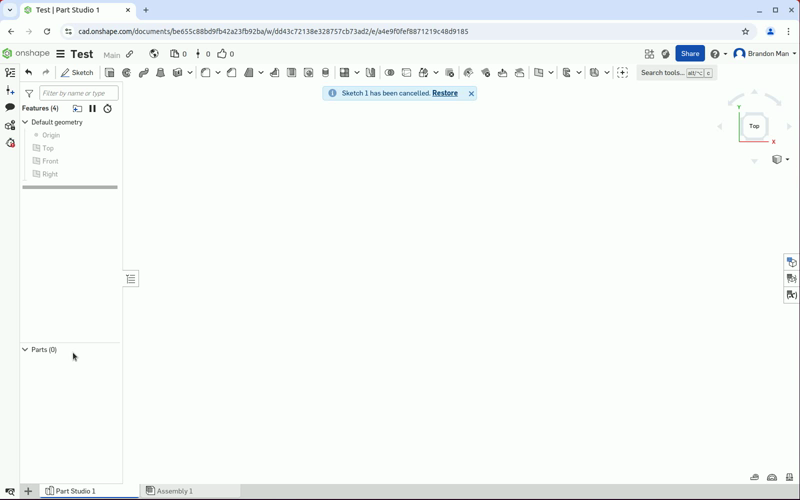
key(up)
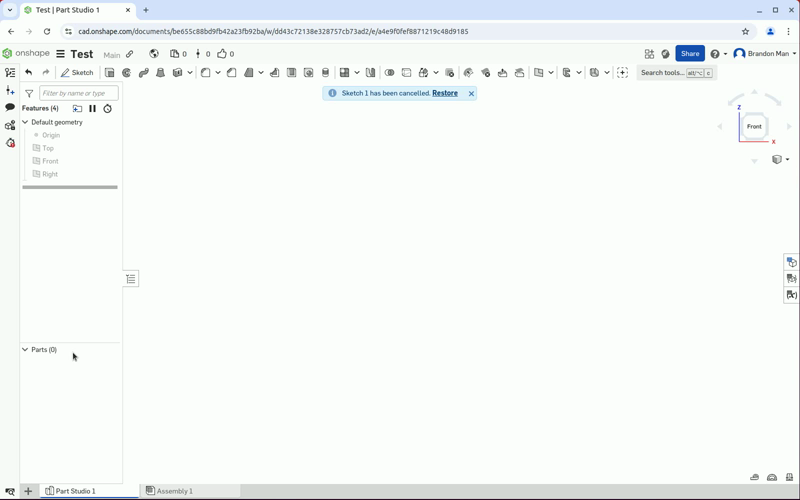
key_up(shift)
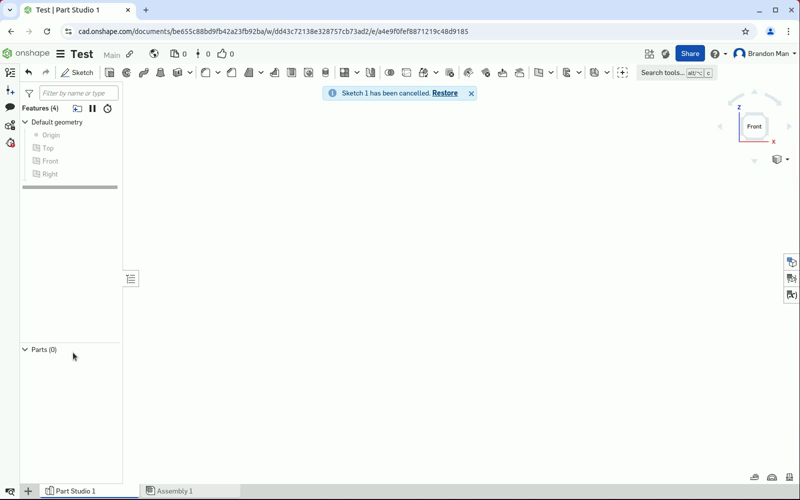
mouse_move(73, 352)
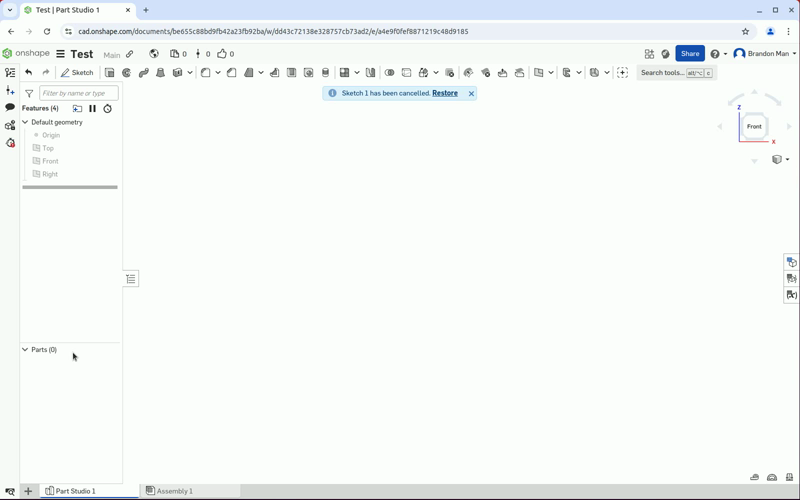
key(shift+y)
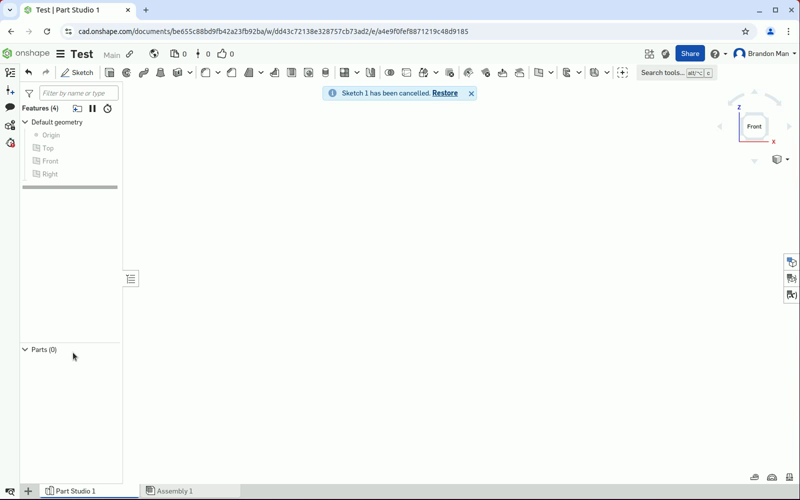
key(shift+s)
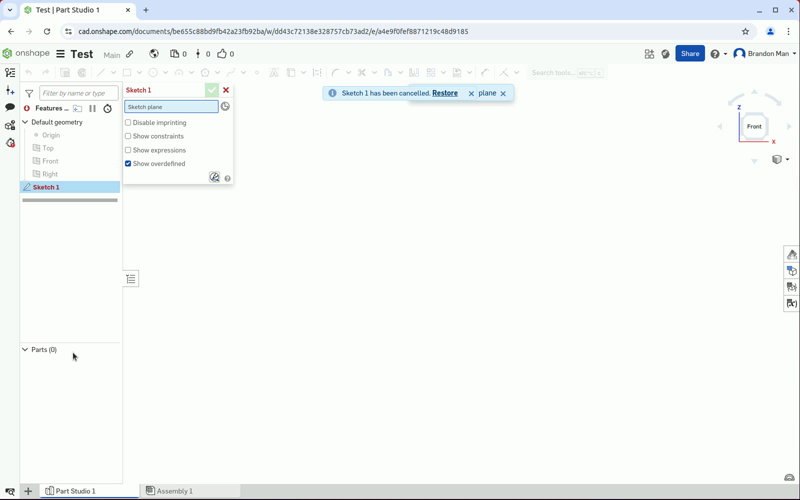
mouse_move(73, 163)
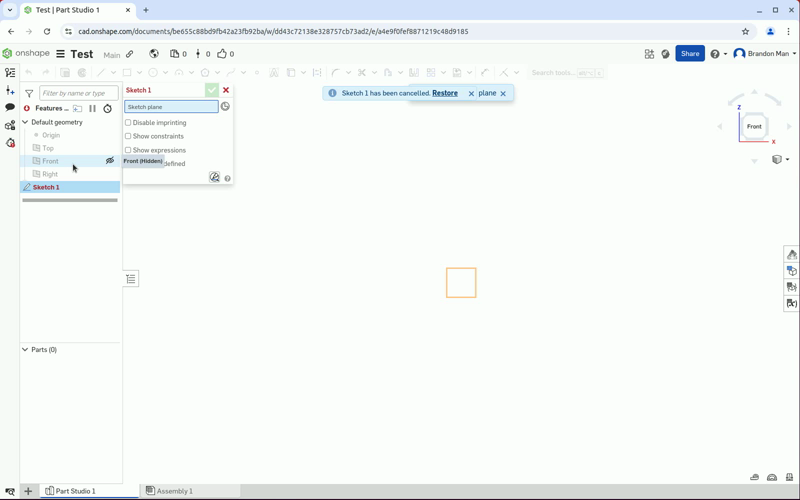
click(73, 163)
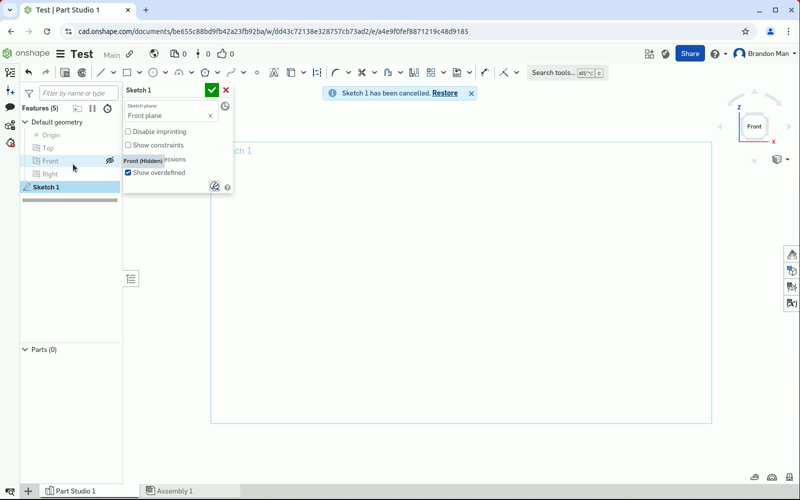
mouse_move(73, 352)
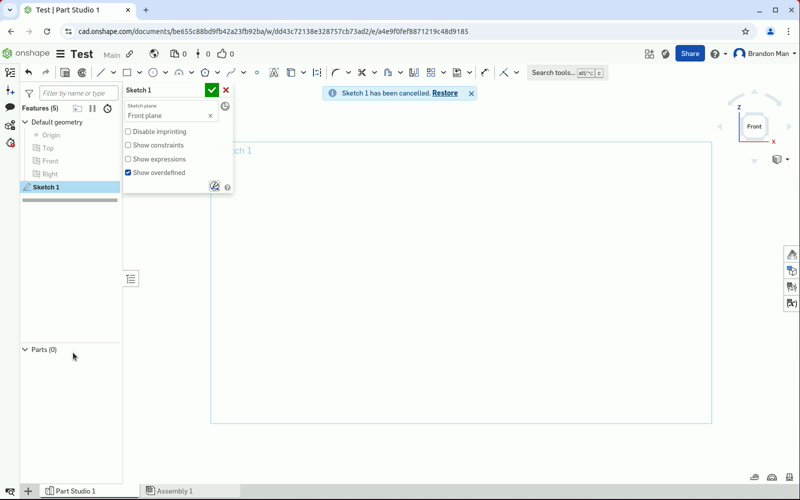
key(y)
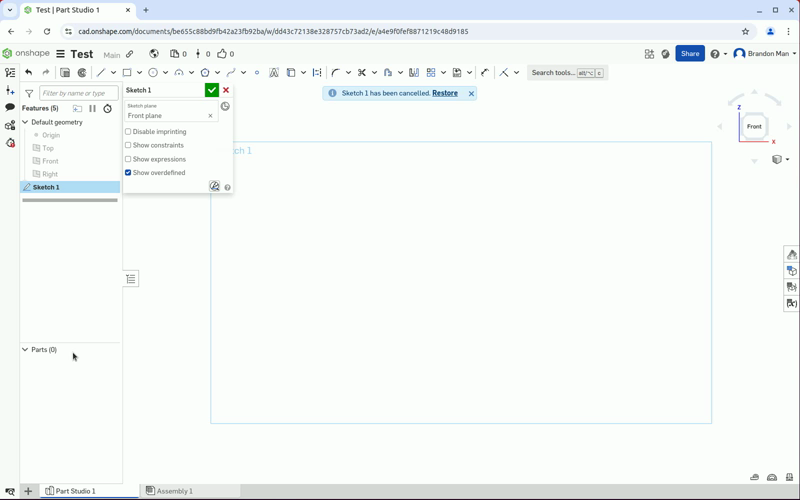
key(l)
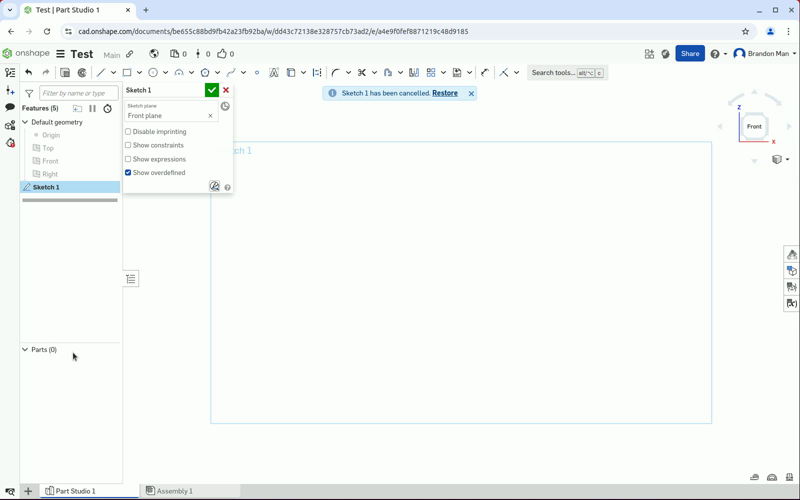
key_down(shift)
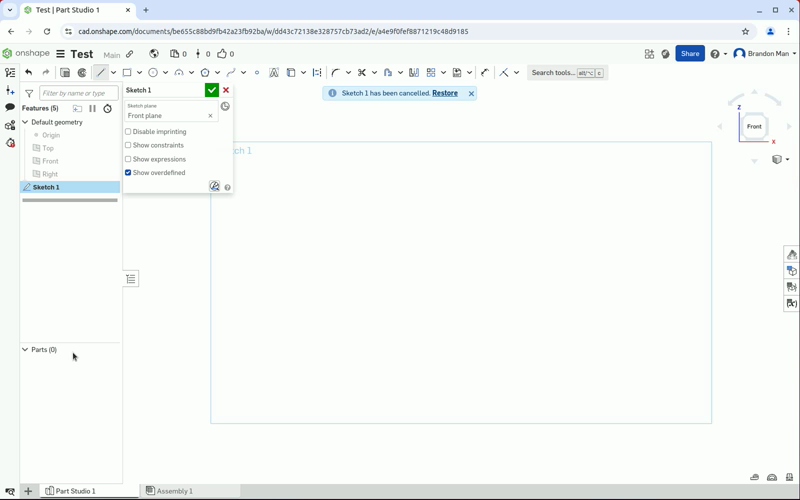
mouse_move(460, 282)
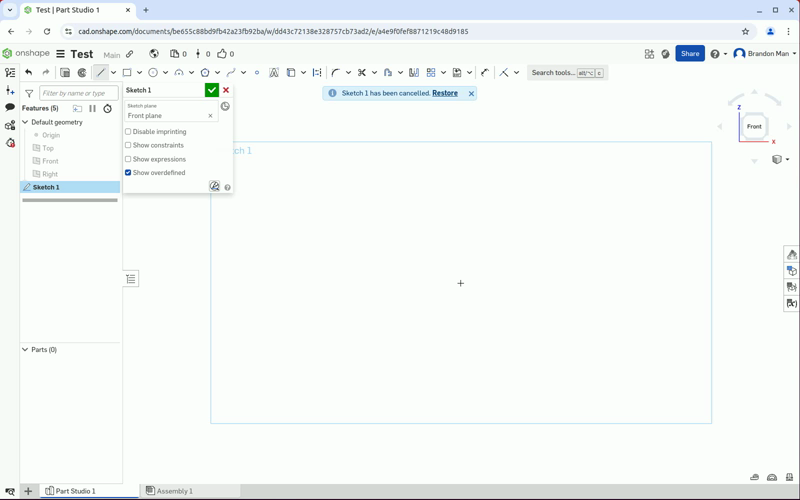
click(460, 282)
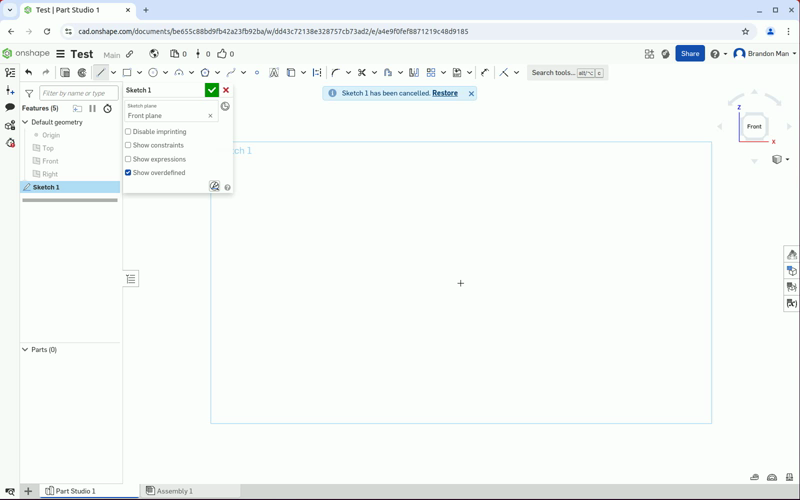
key_up(shift)
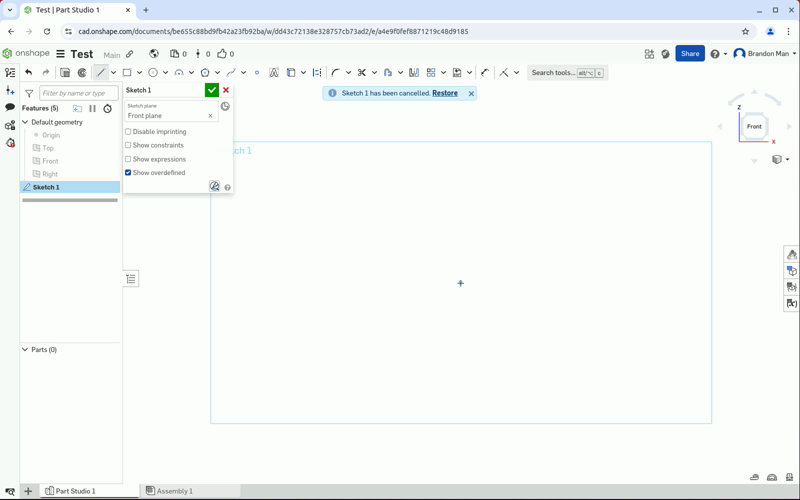
key_down(shift)
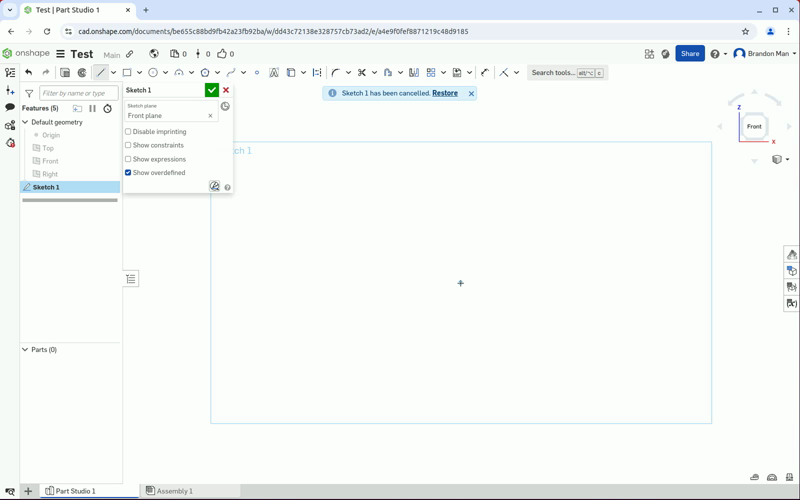
mouse_move(490, 282)
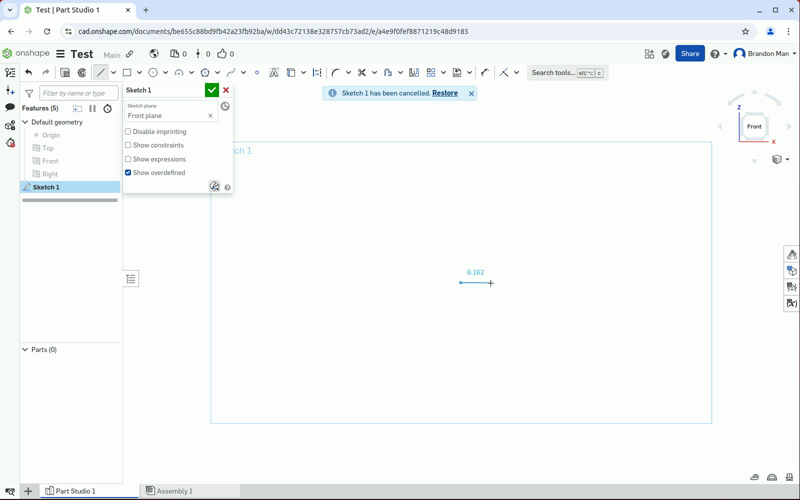
mouse_move(480, 264)
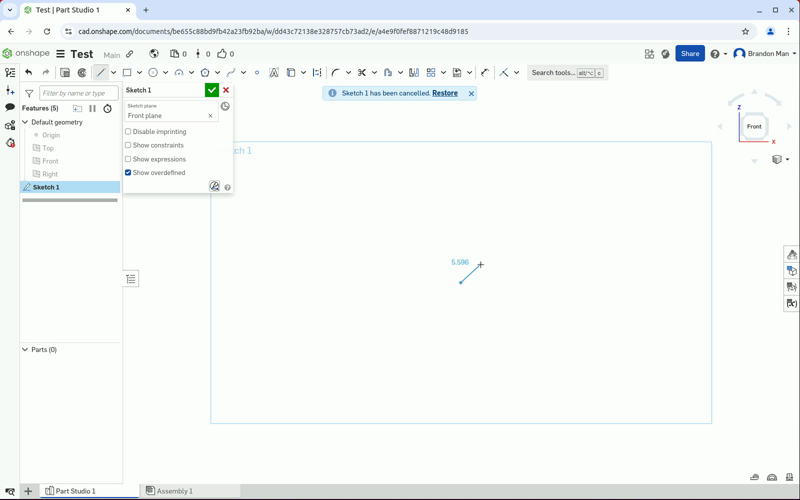
click(480, 264)
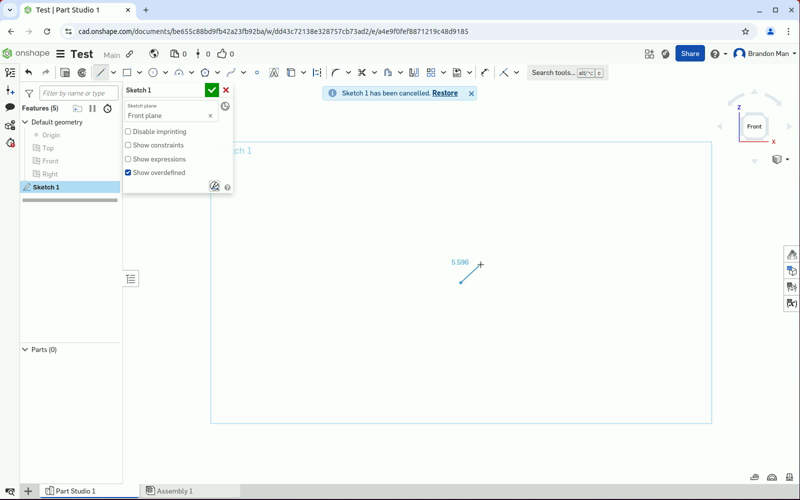
key_up(shift)
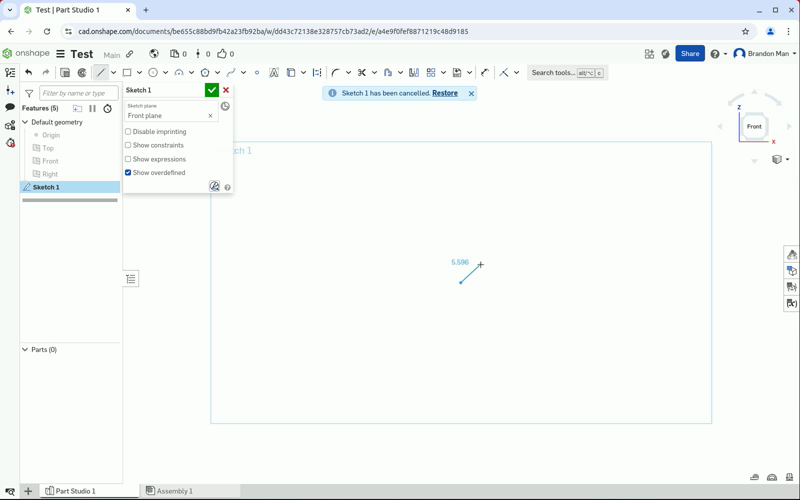
key(esc)
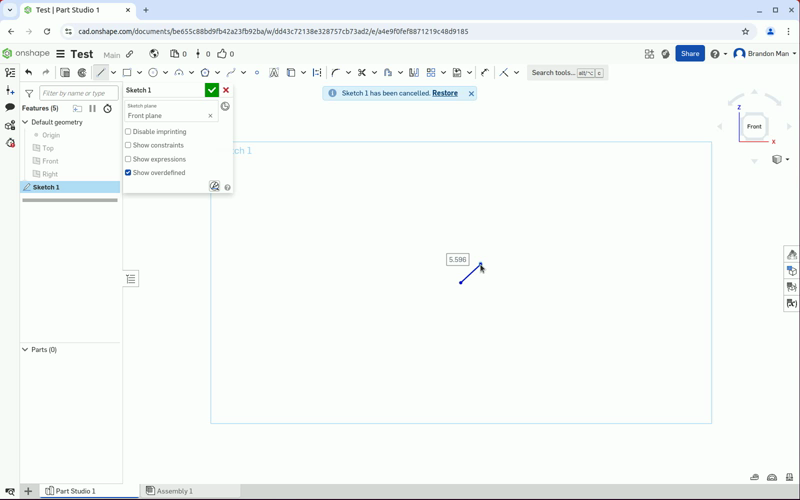
key(a)
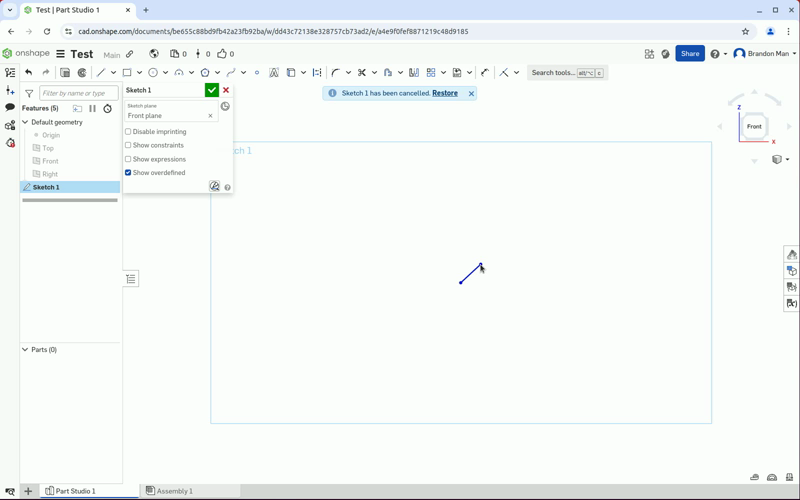
mouse_move(480, 264)
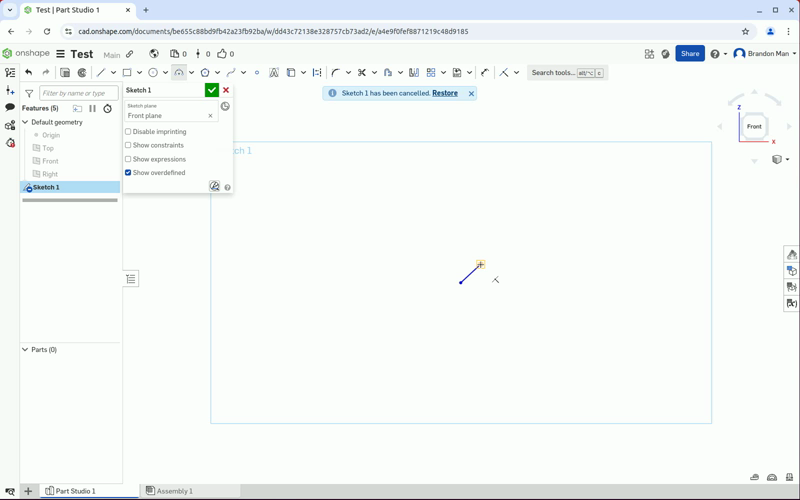
click(480, 264)
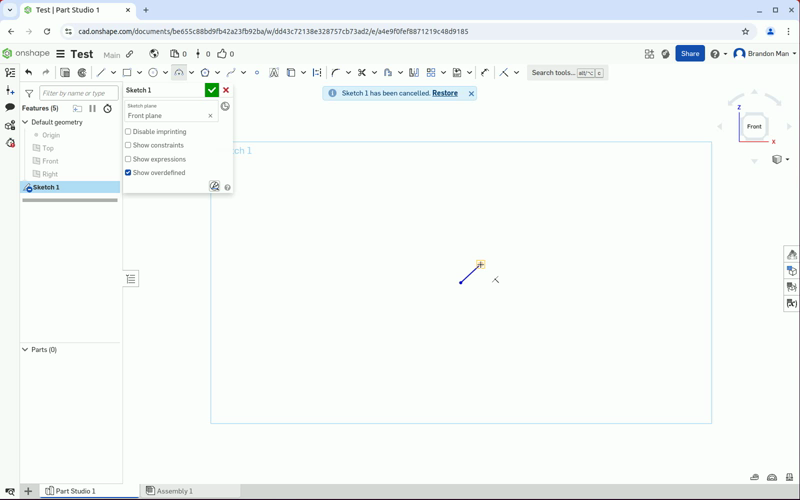
key_down(shift)
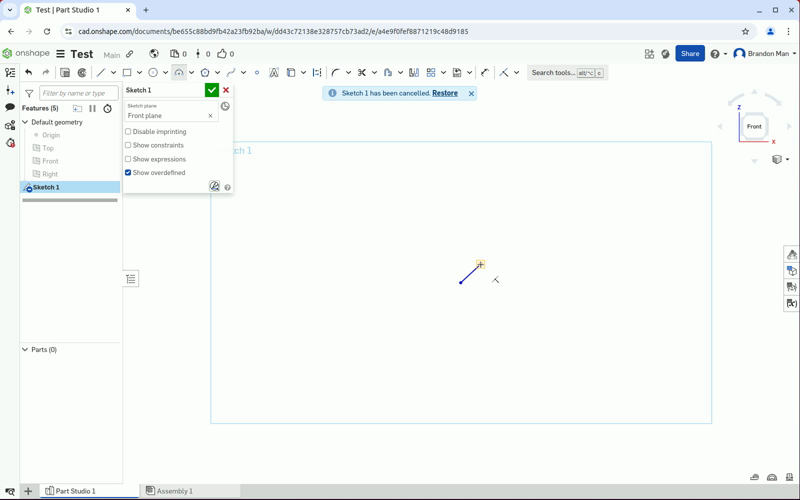
mouse_move(505, 242)
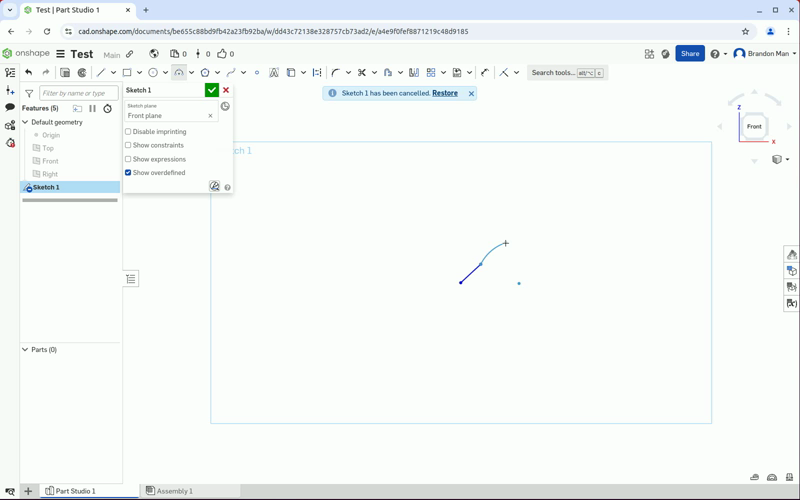
click(505, 242)
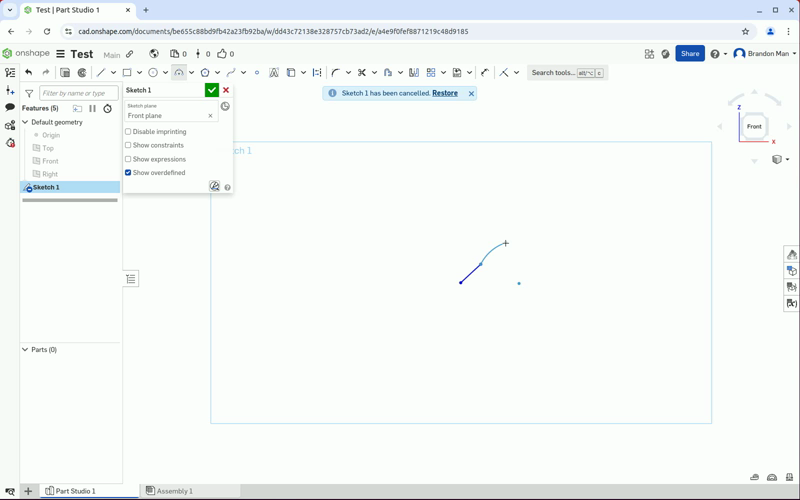
mouse_move(482, 240)
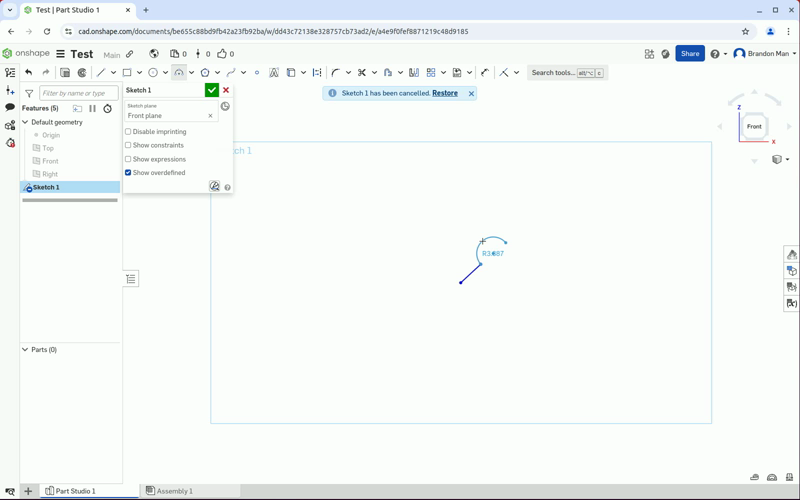
click(482, 240)
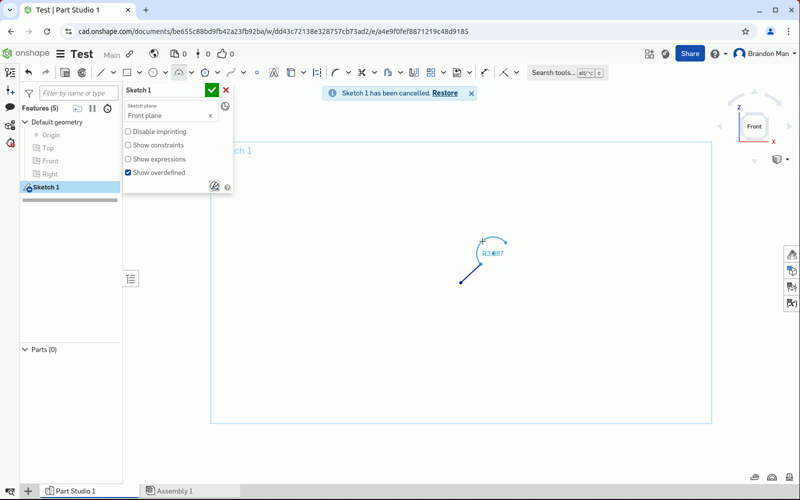
key_up(shift)
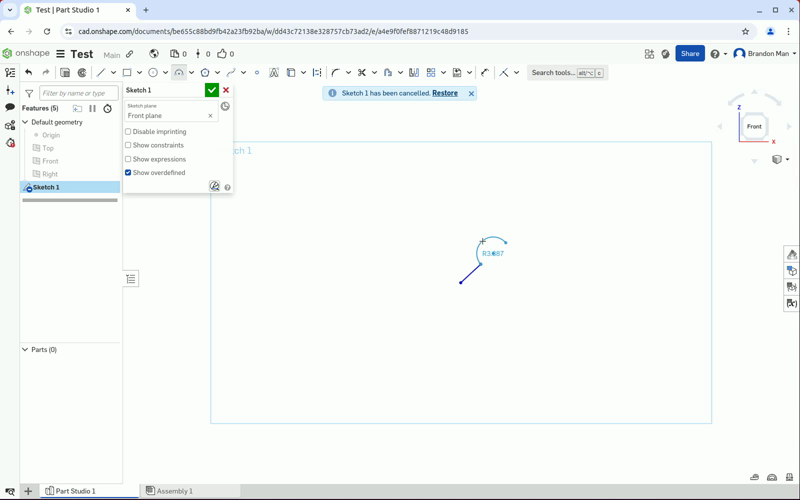
key(esc)
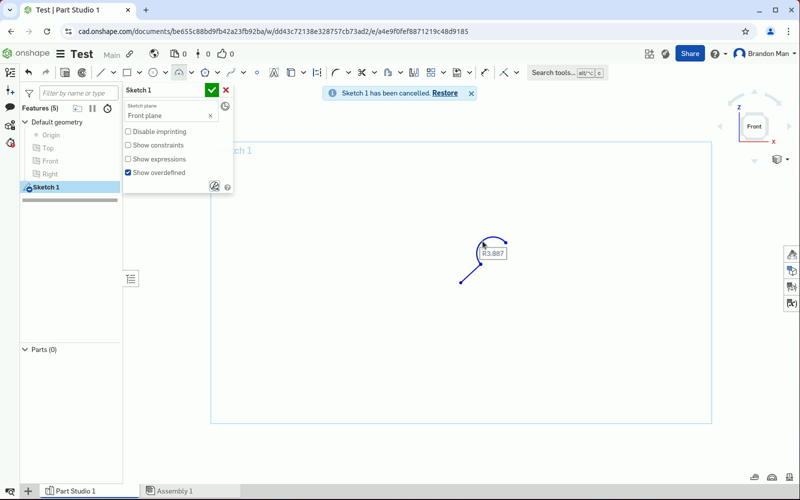
key(l)
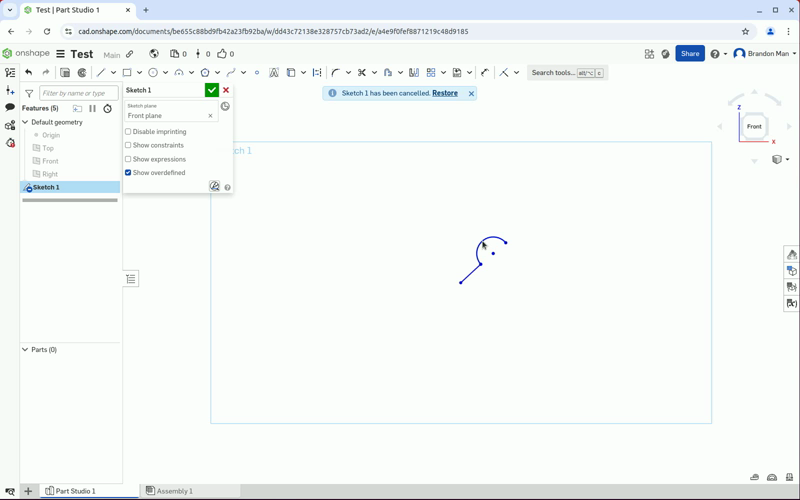
mouse_move(505, 242)
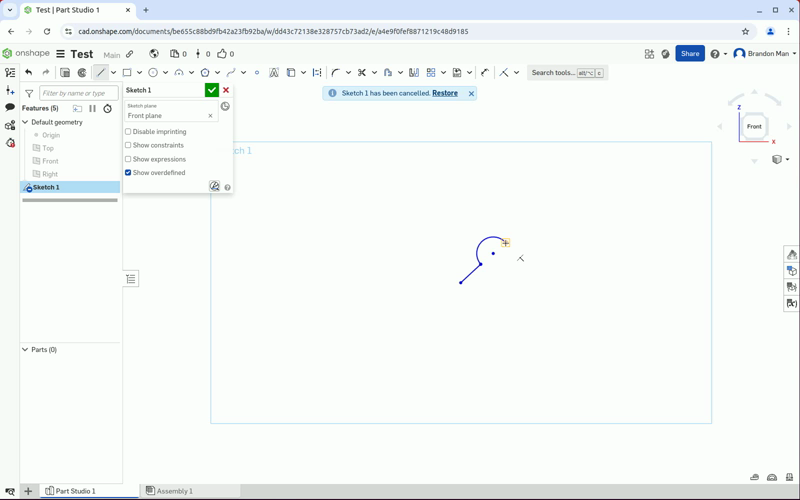
click(505, 242)
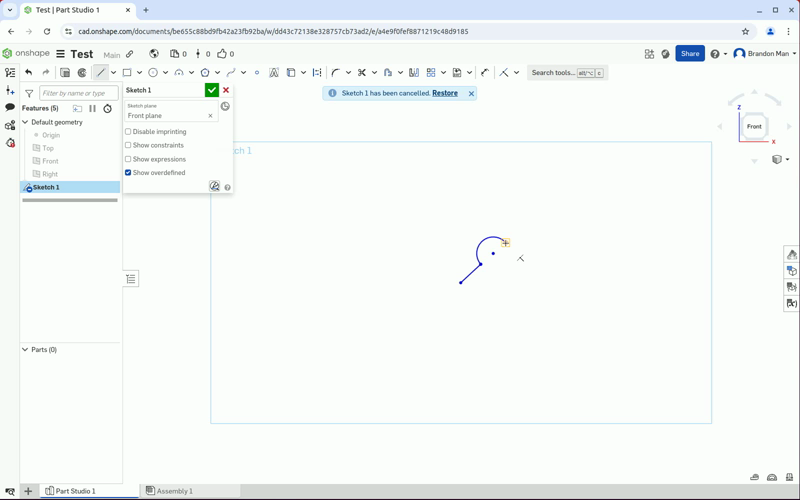
key_down(shift)
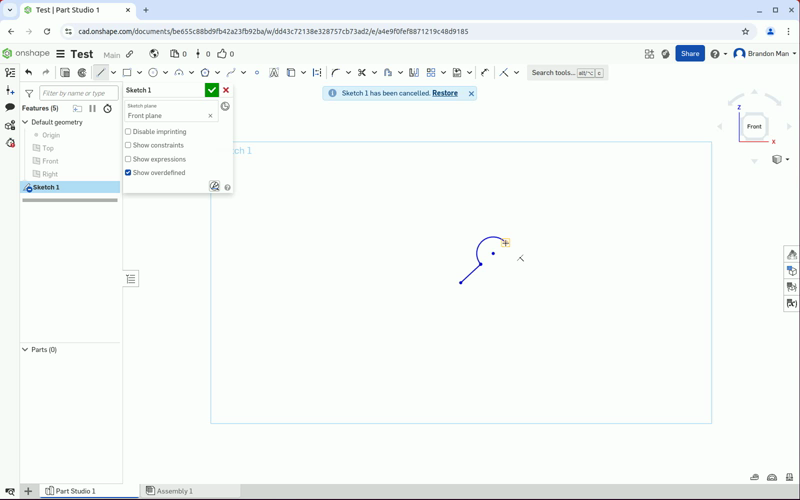
mouse_move(535, 242)
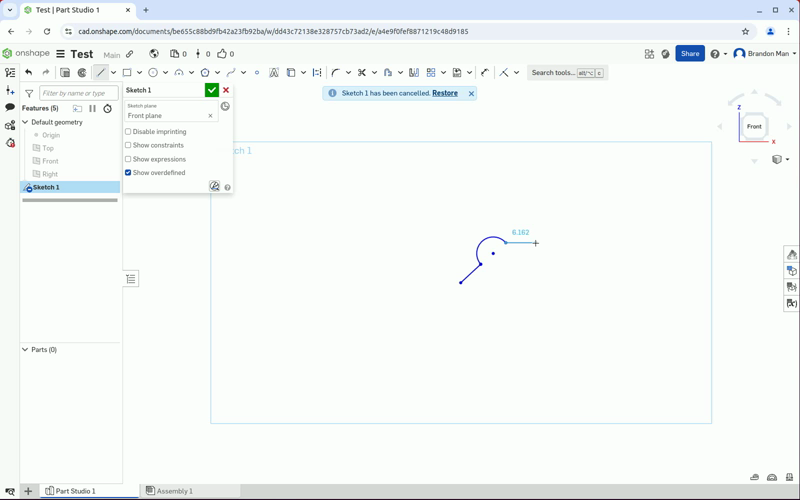
mouse_move(519, 229)
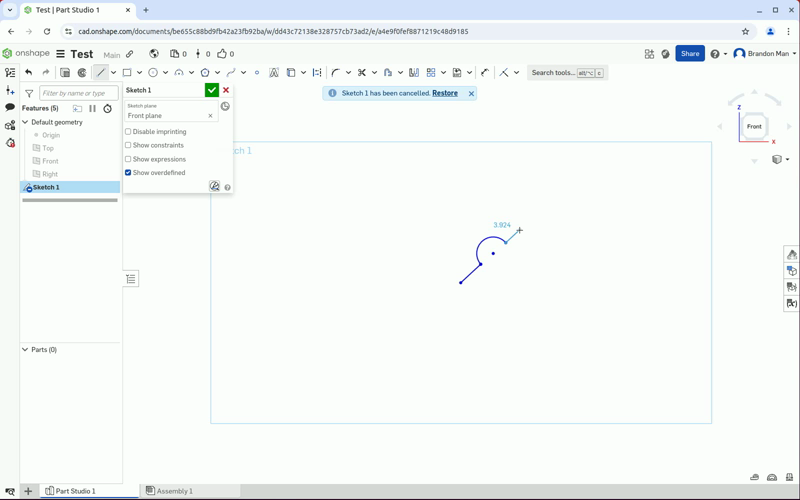
click(519, 229)
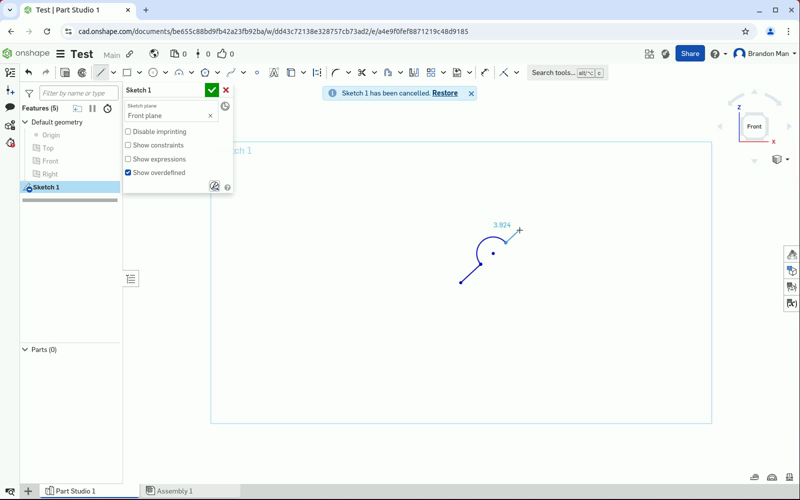
key_up(shift)
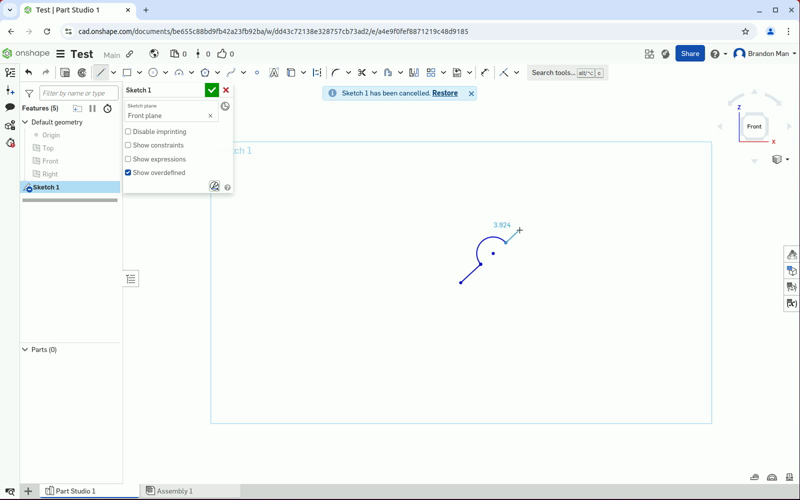
key_down(shift)
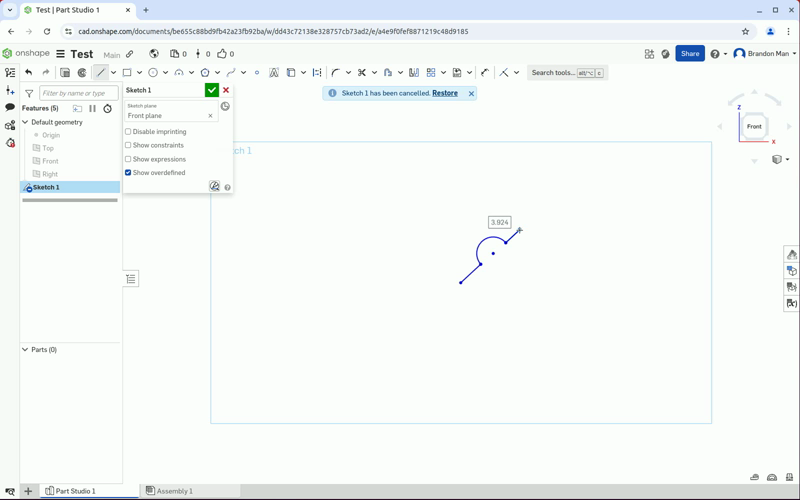
mouse_move(460, 170)
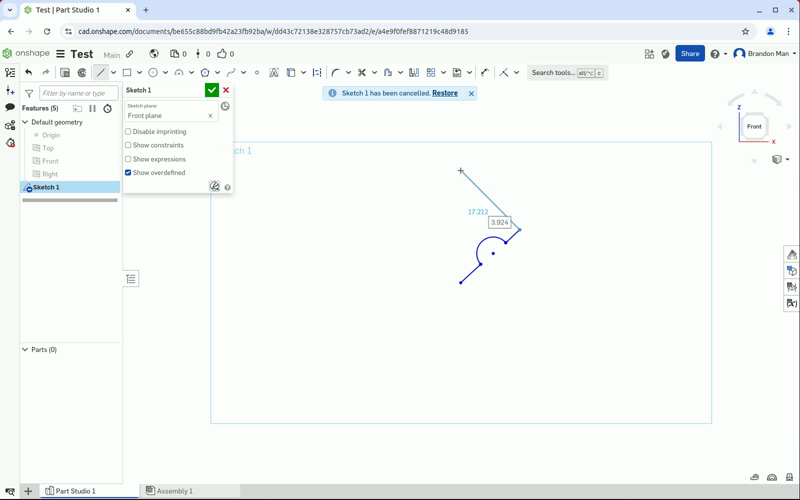
click(460, 170)
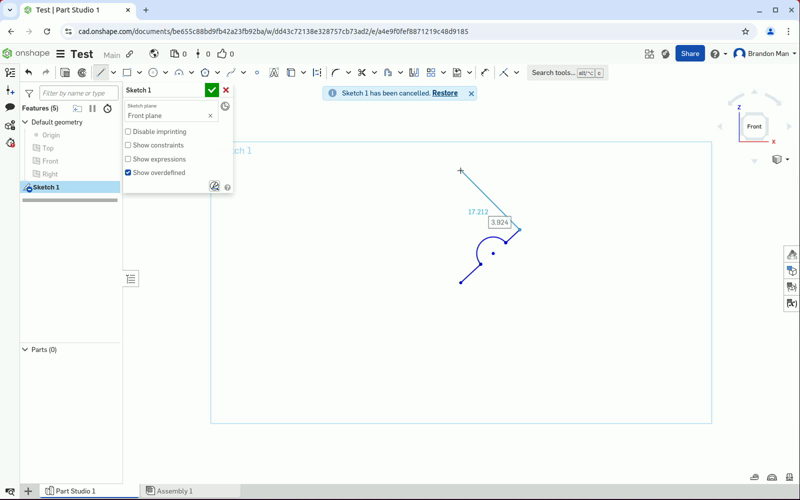
key_up(shift)
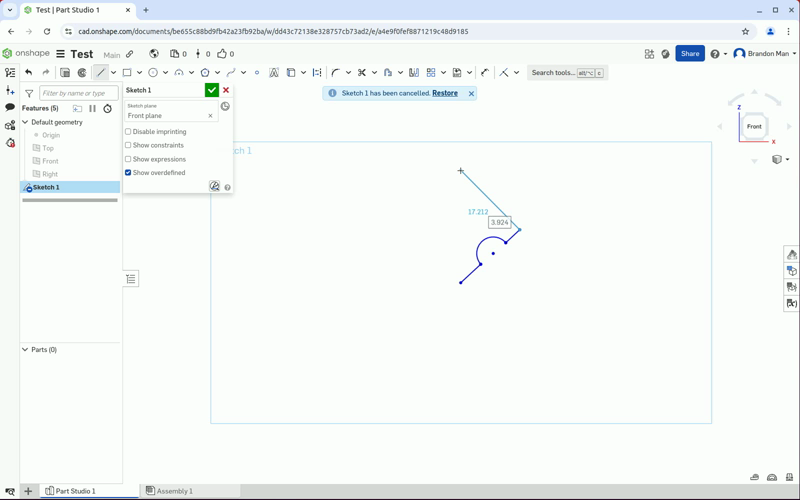
key_down(shift)
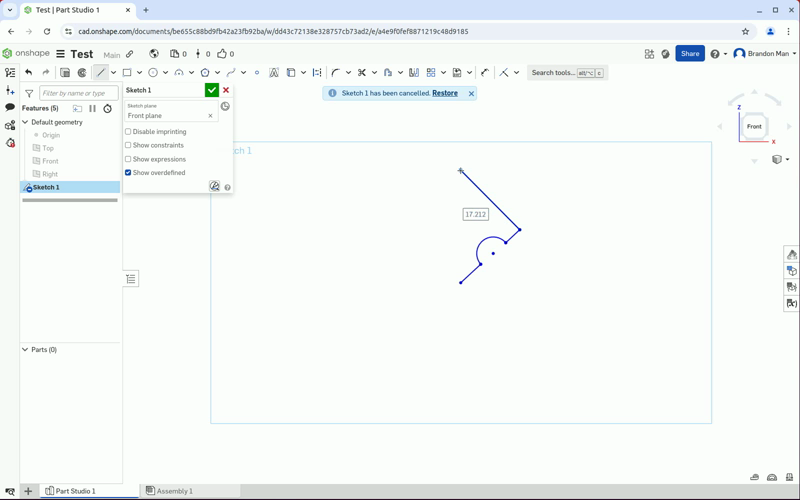
mouse_move(460, 282)
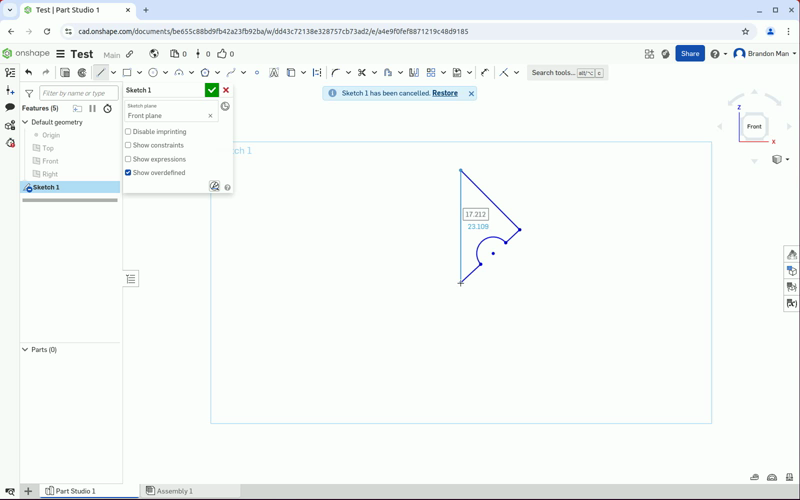
key_up(shift)
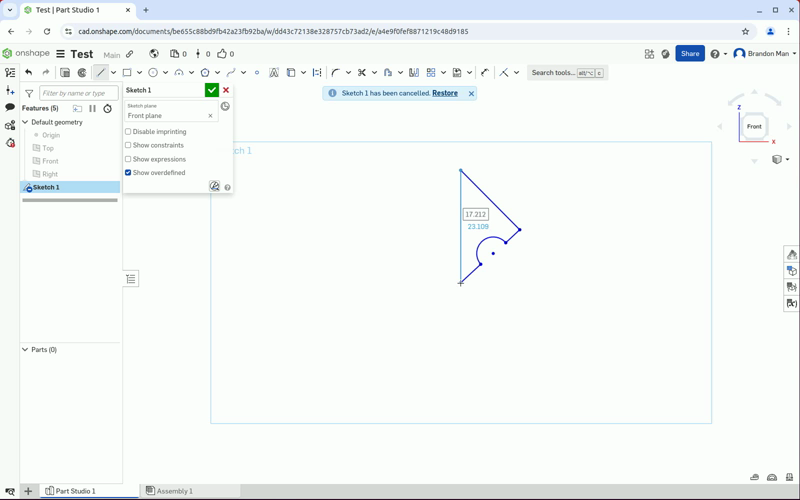
click(460, 282)
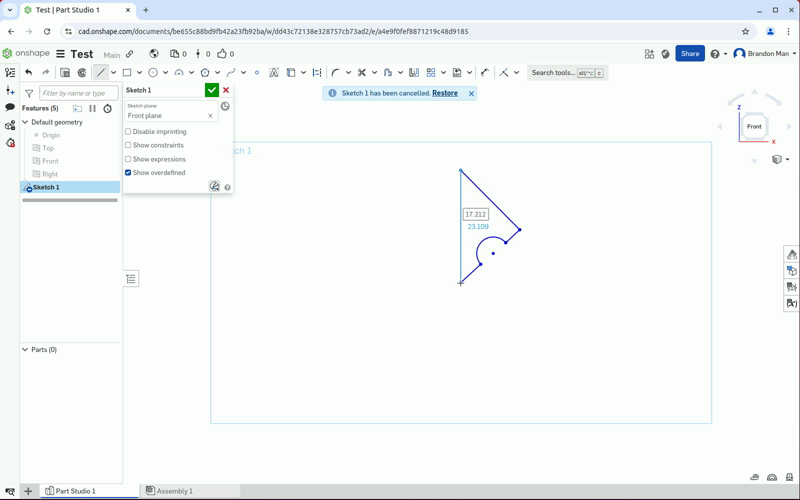
key(esc)
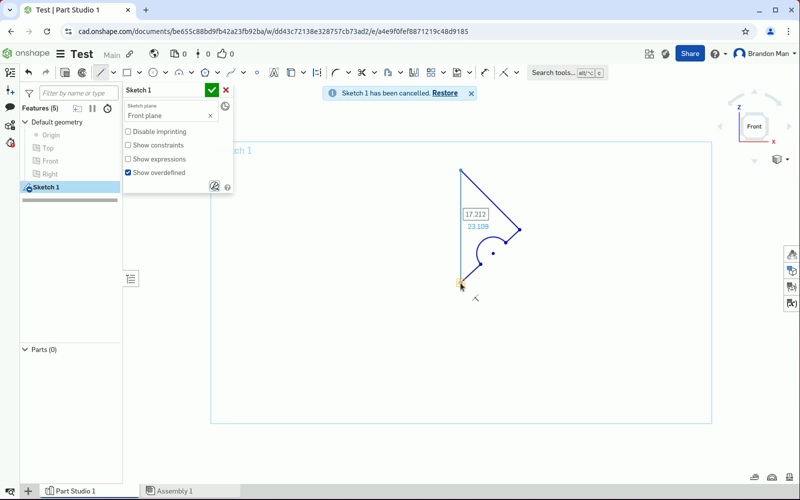
mouse_move(473, 228)
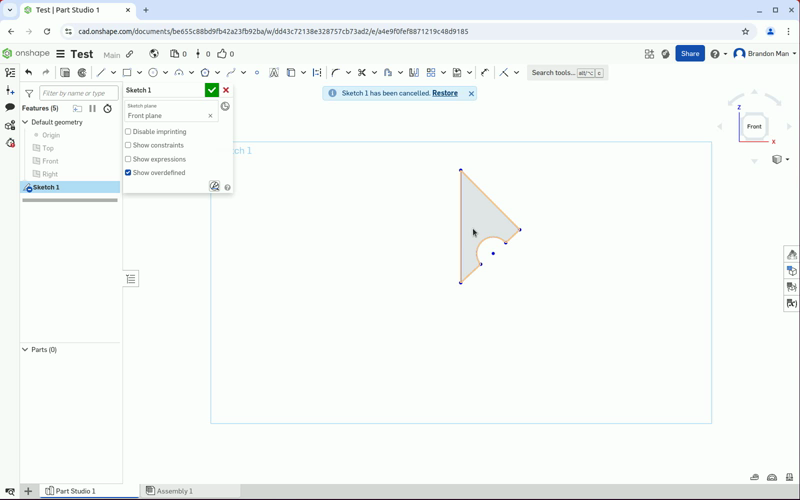
click(473, 228)
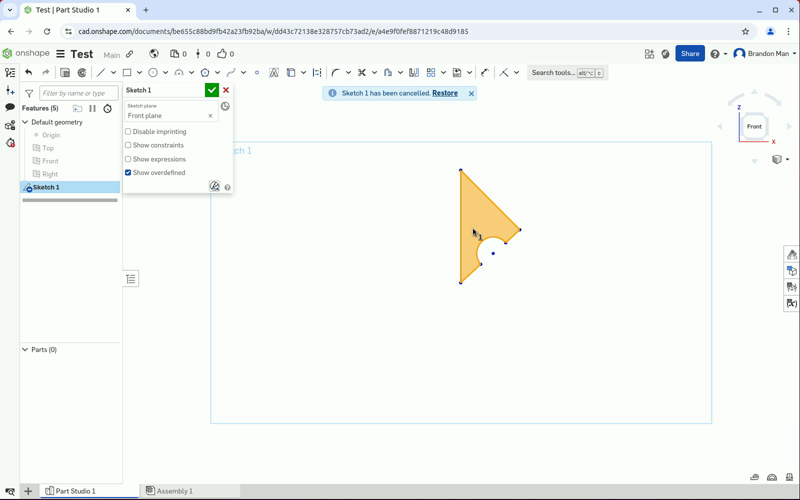
mouse_move(73, 352)
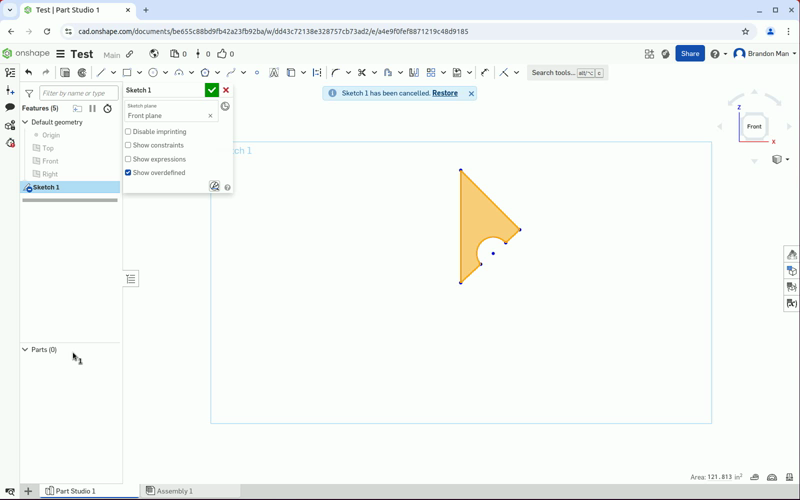
key(shift+y)
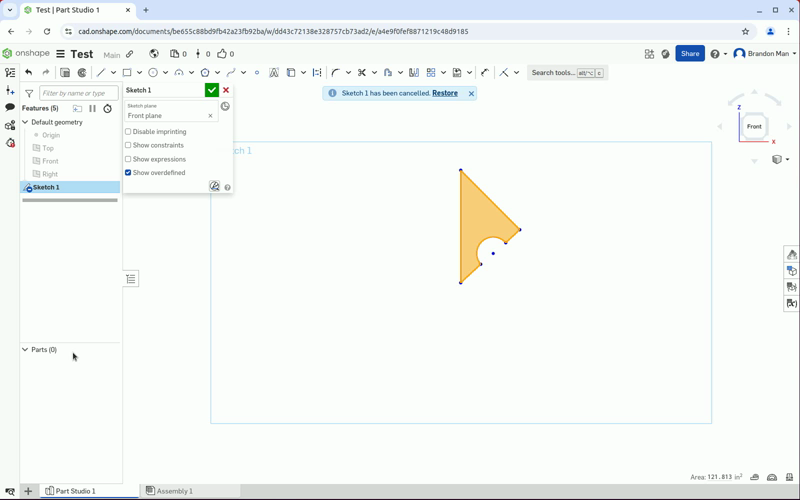
key(shift+e)
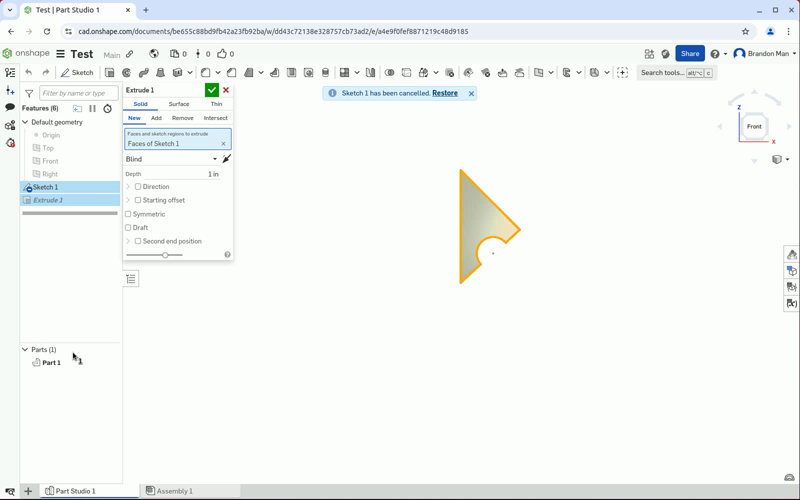
mouse_move(143, 106)
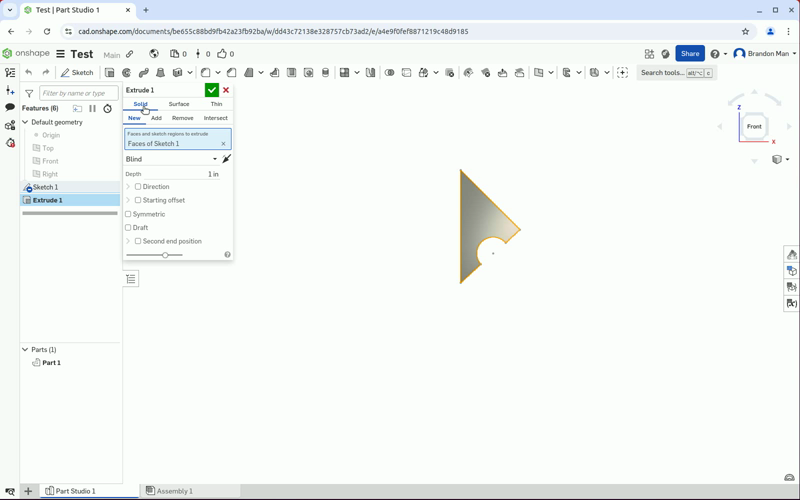
click(143, 106)
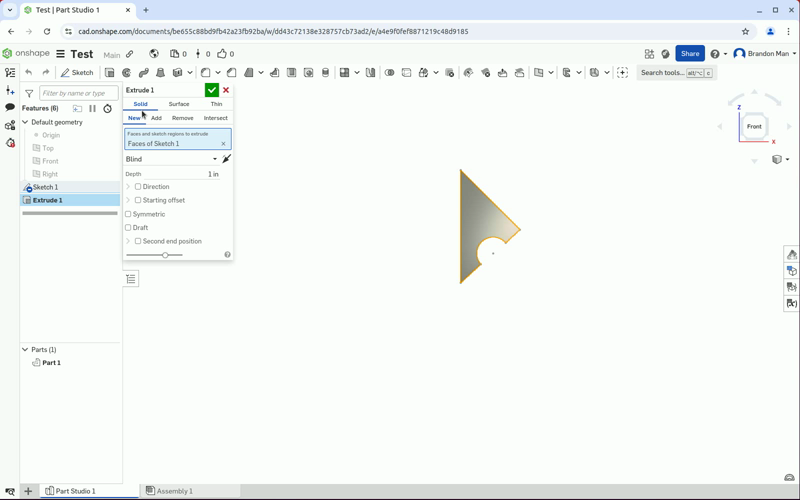
mouse_move(137, 120)
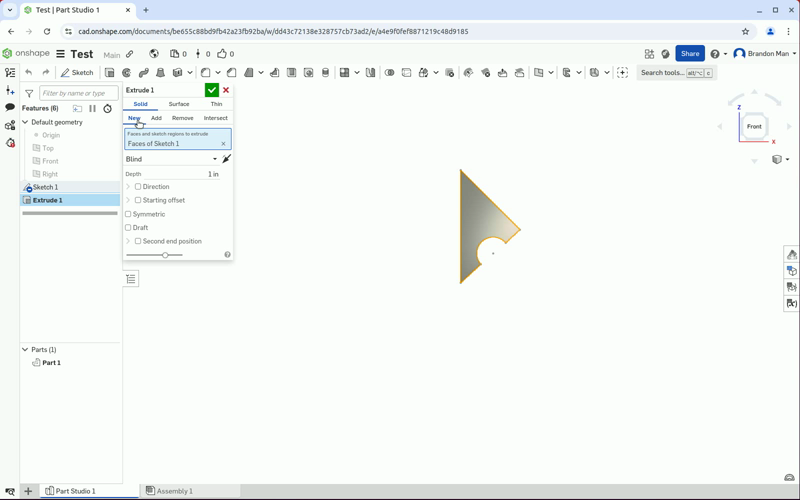
click(137, 120)
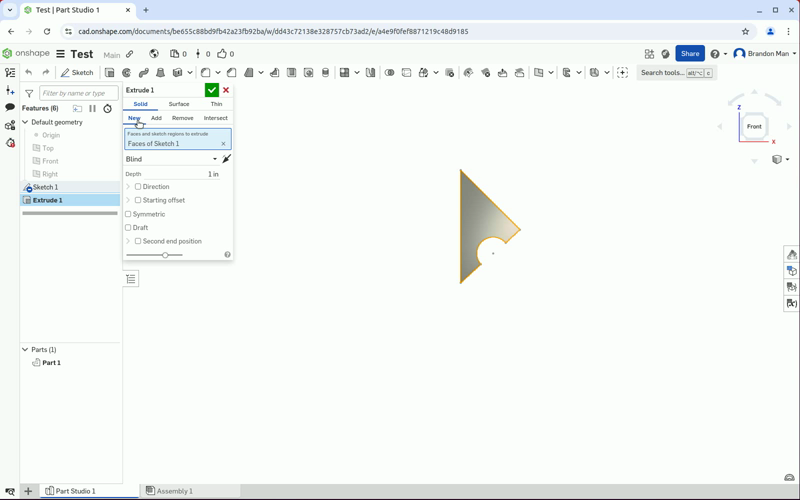
key(tab, 4)
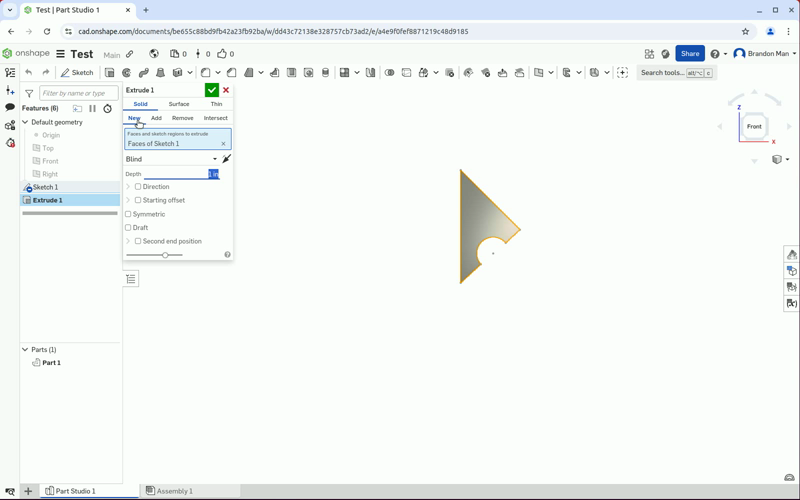
text(3.37)
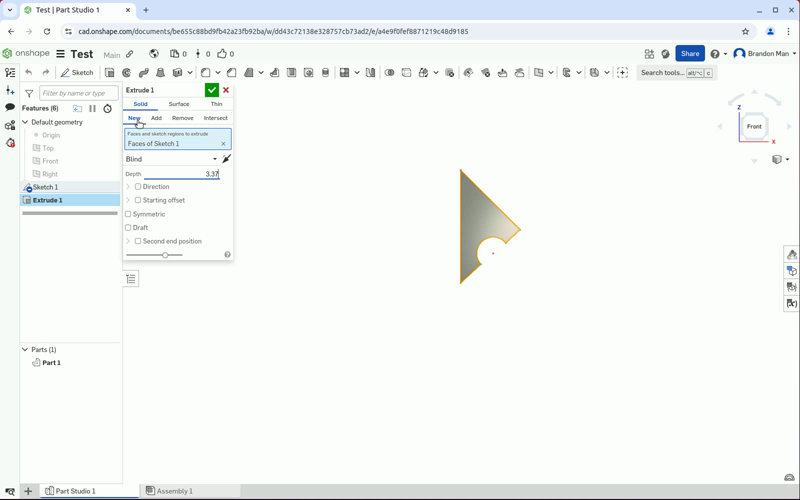
key(enter)
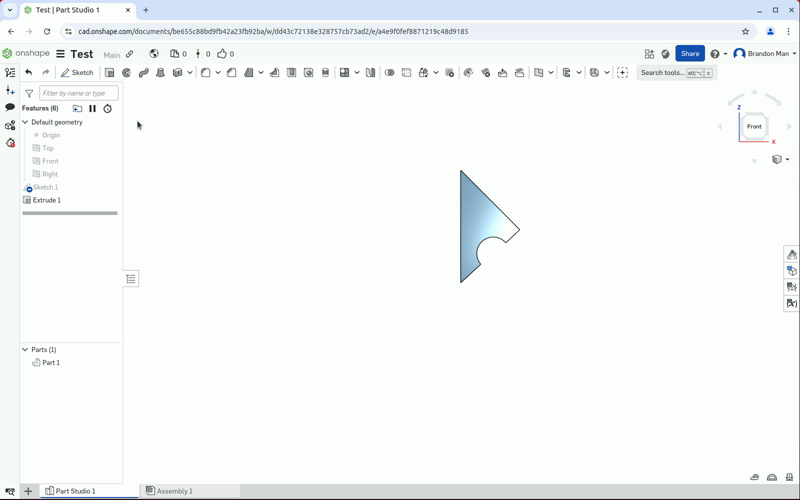
key(shift+h)
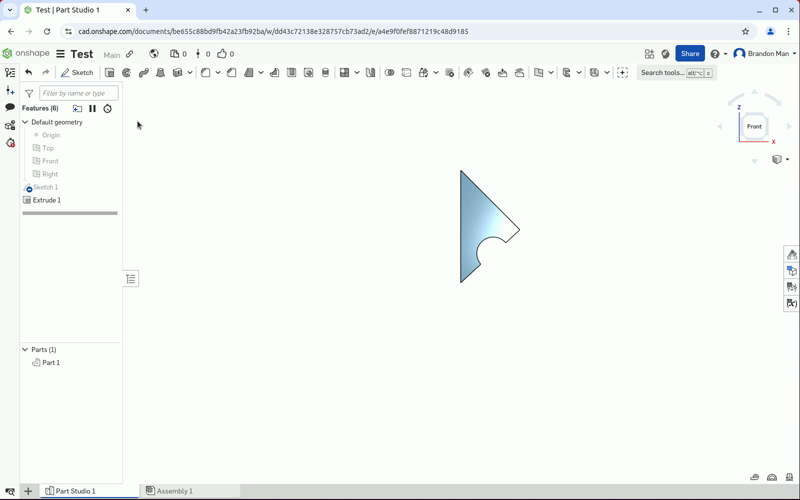
key(shift+h)
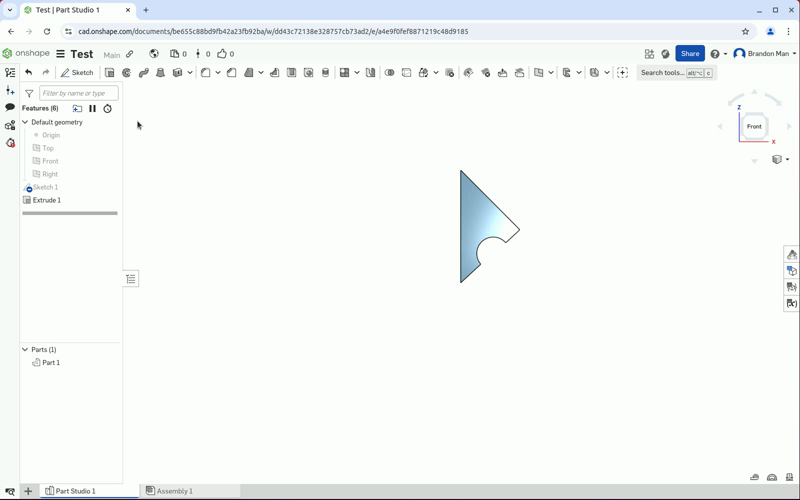
mouse_move(73, 189)
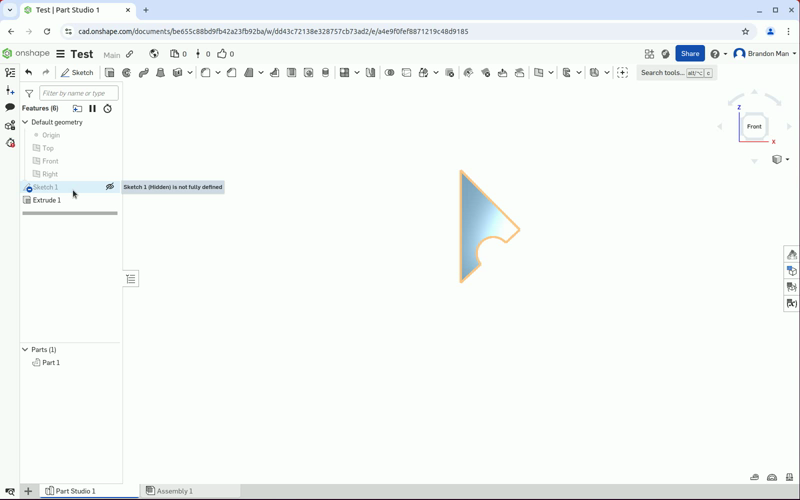
click(73, 189)
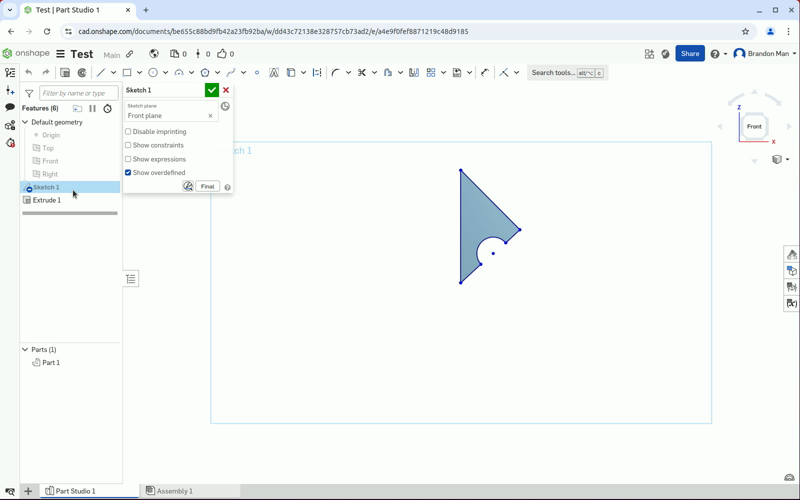
mouse_move(229, 92)
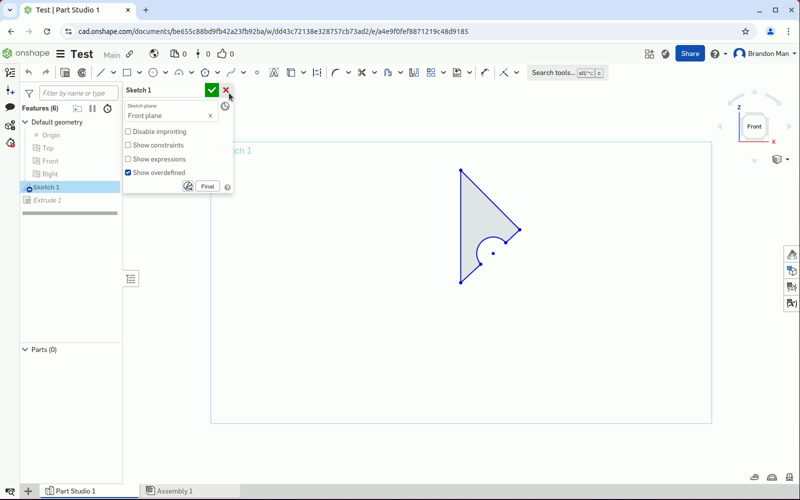
click(229, 92)
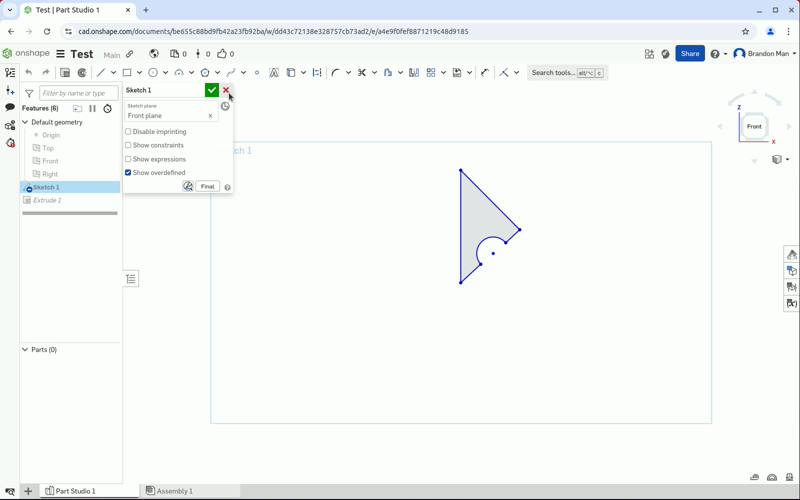
key(shift+s)
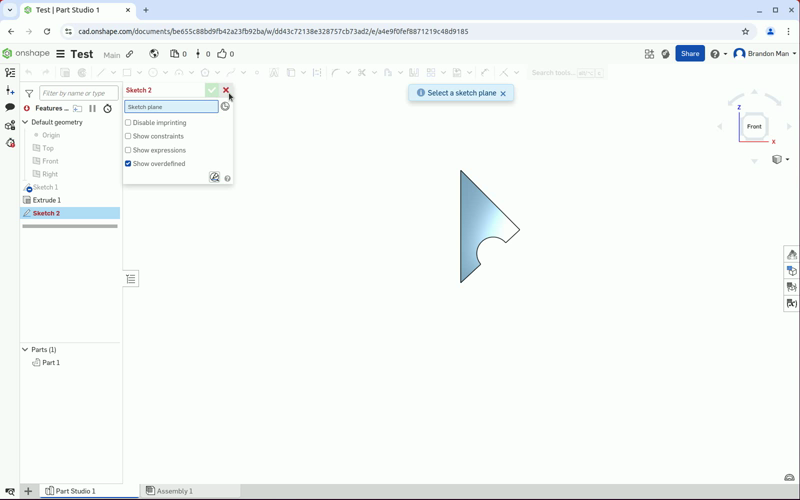
mouse_move(73, 163)
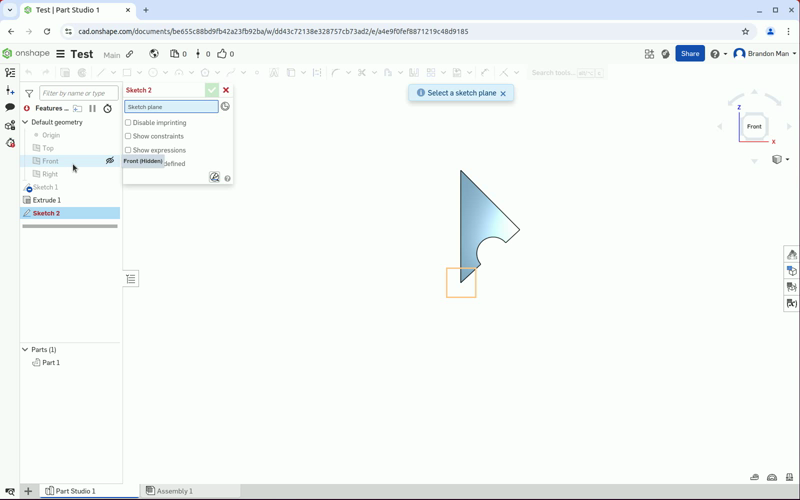
click(73, 163)
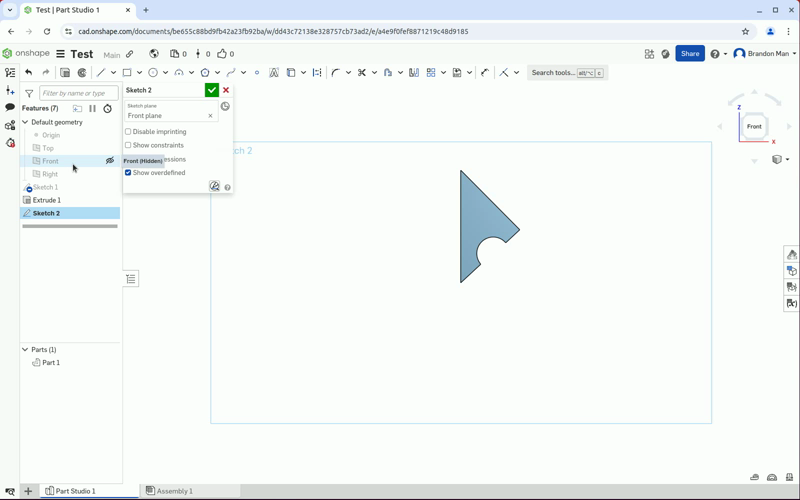
mouse_move(73, 352)
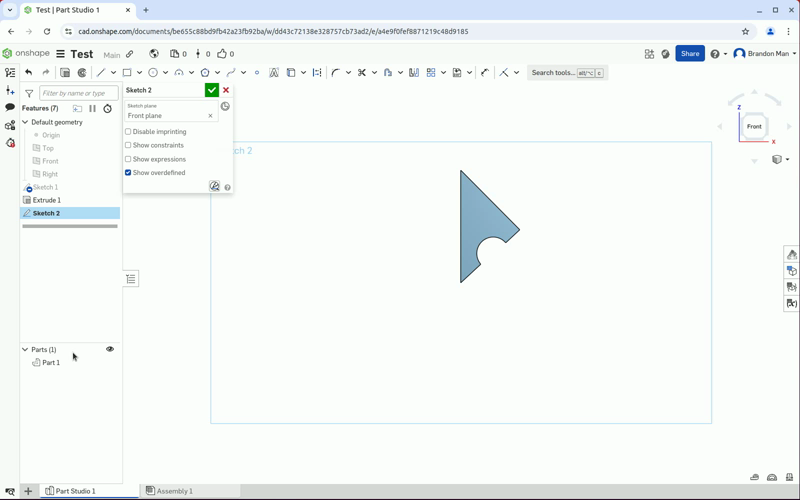
key(y)
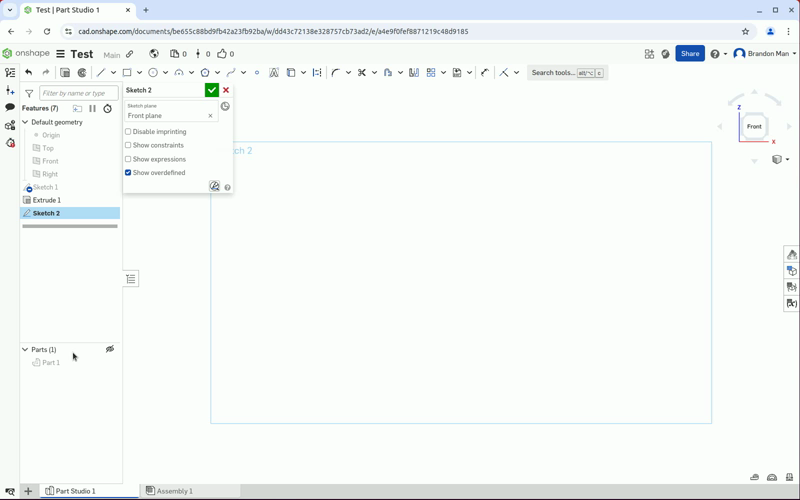
key(l)
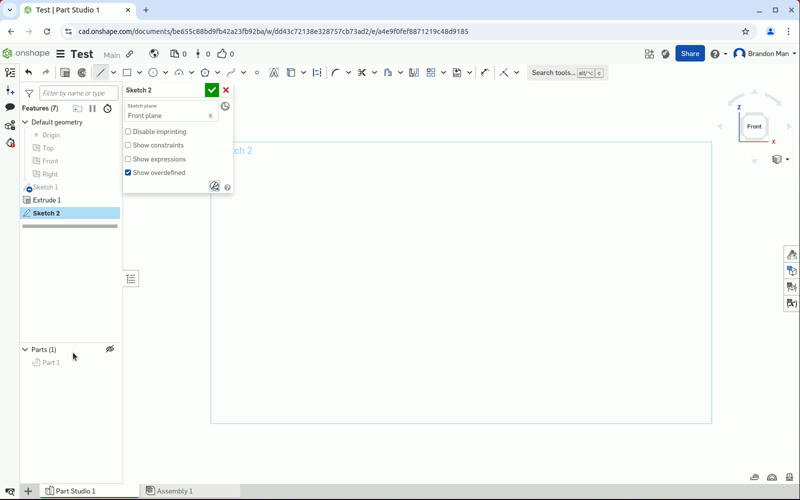
key_down(shift)
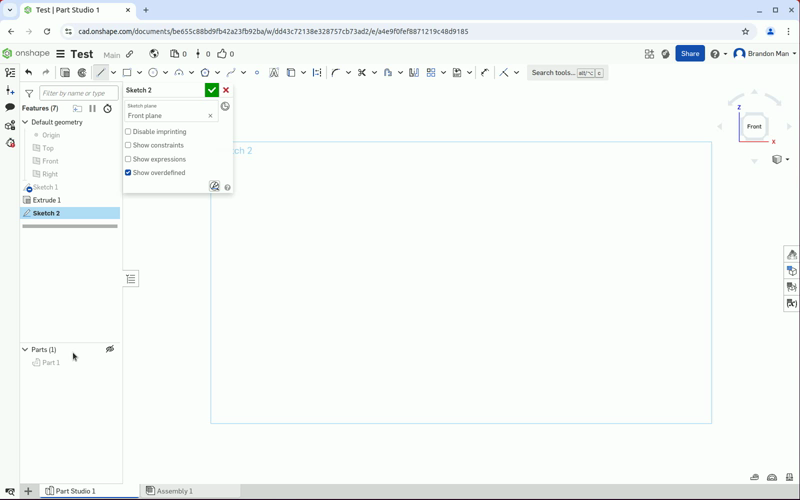
mouse_move(460, 282)
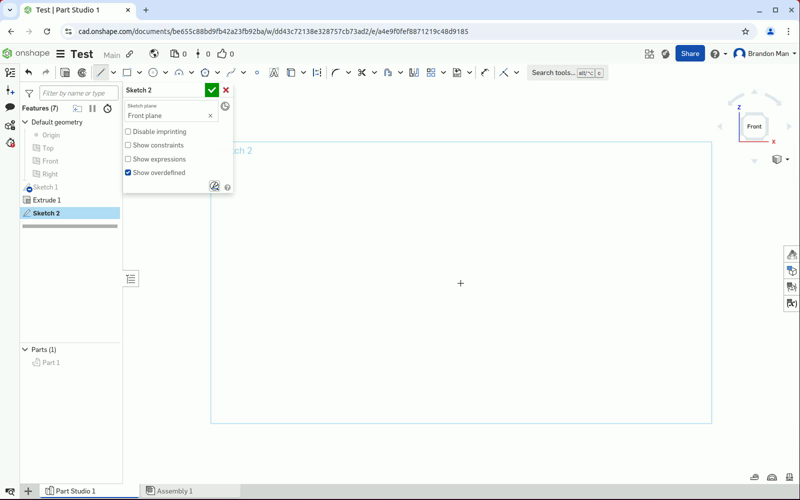
click(460, 282)
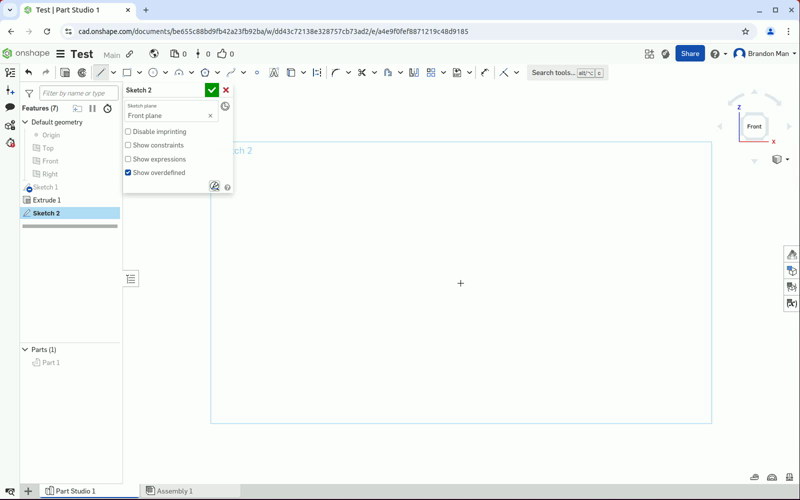
key_up(shift)
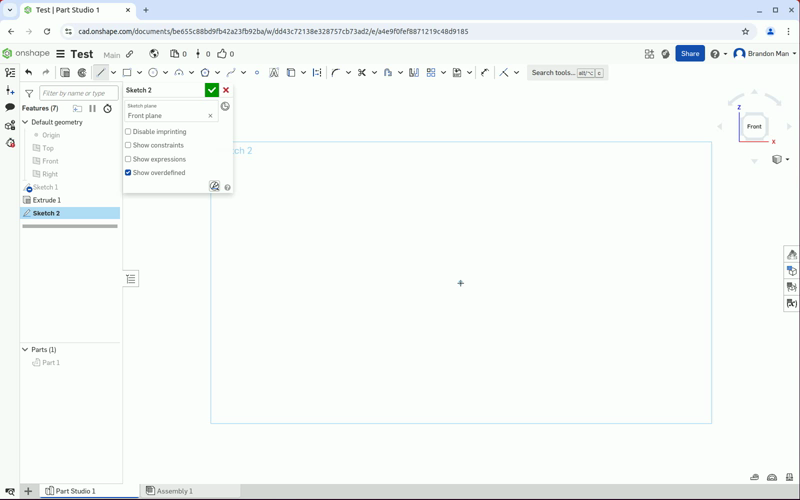
key_down(shift)
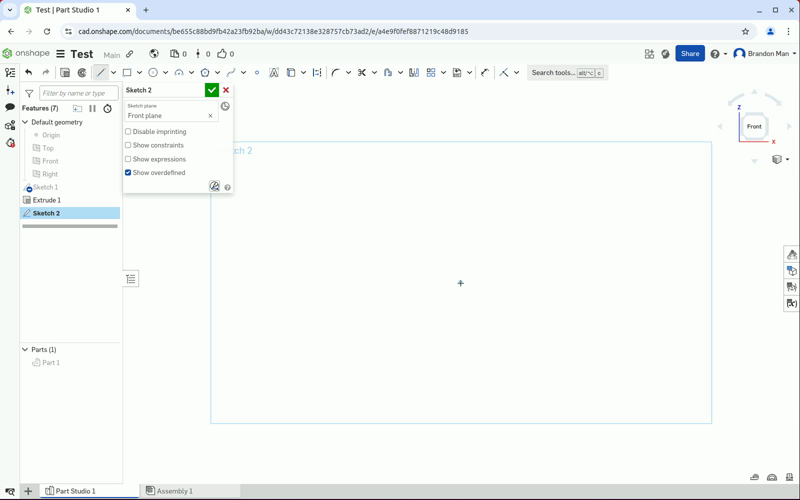
mouse_move(573, 282)
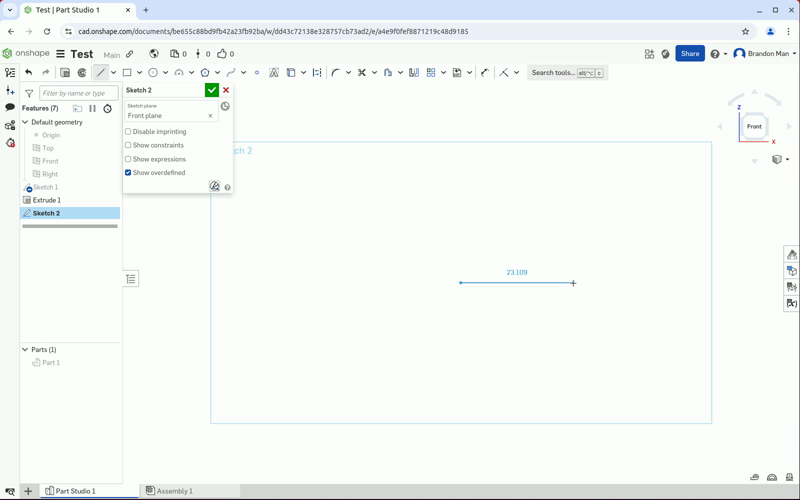
click(573, 282)
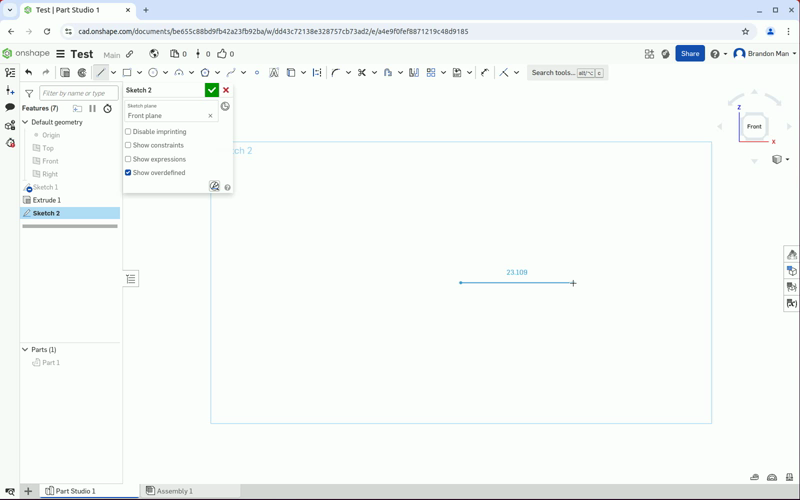
key_up(shift)
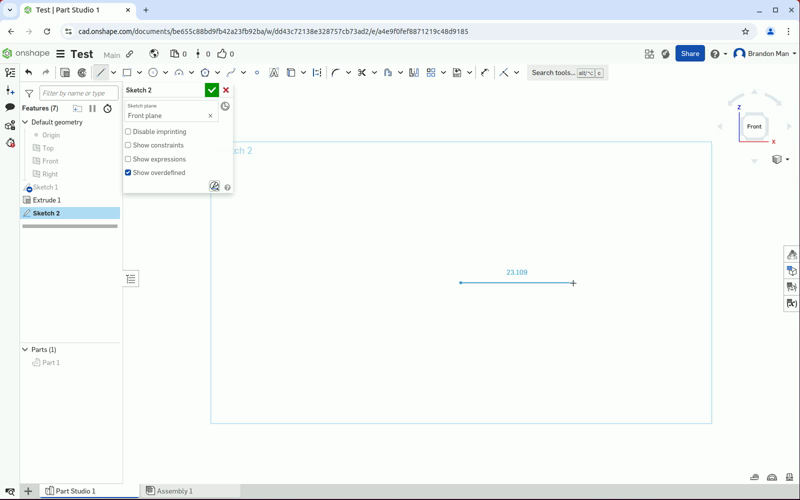
key_down(shift)
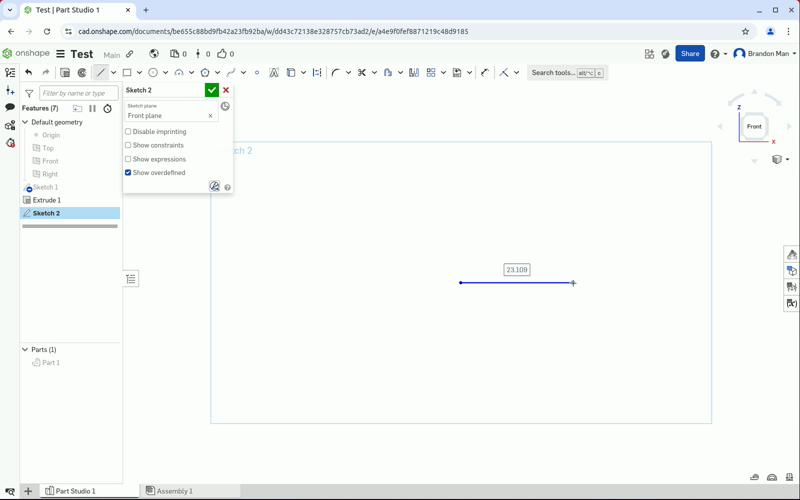
mouse_move(519, 229)
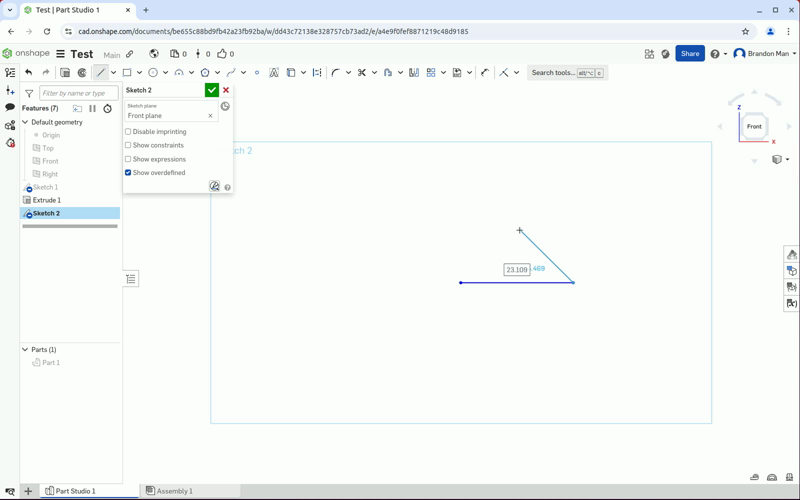
click(519, 229)
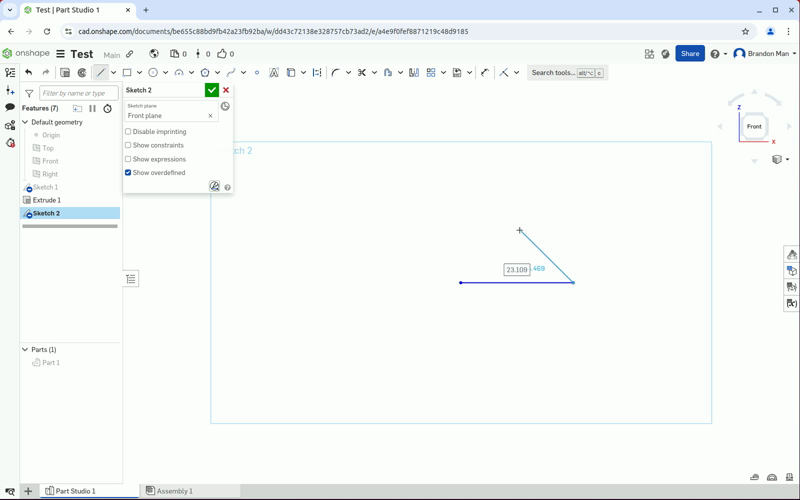
key_up(shift)
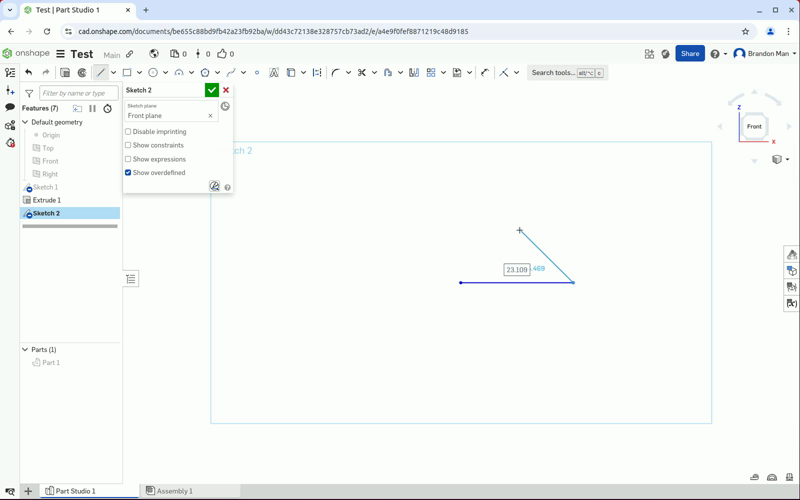
key_down(shift)
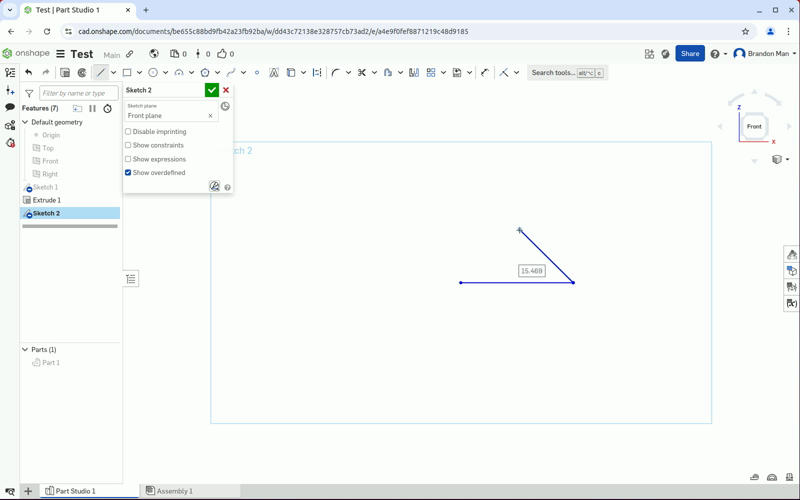
mouse_move(549, 229)
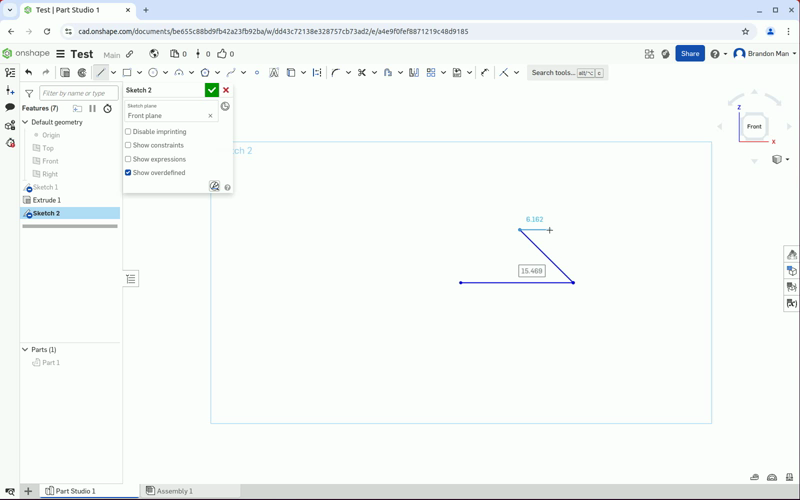
mouse_move(505, 242)
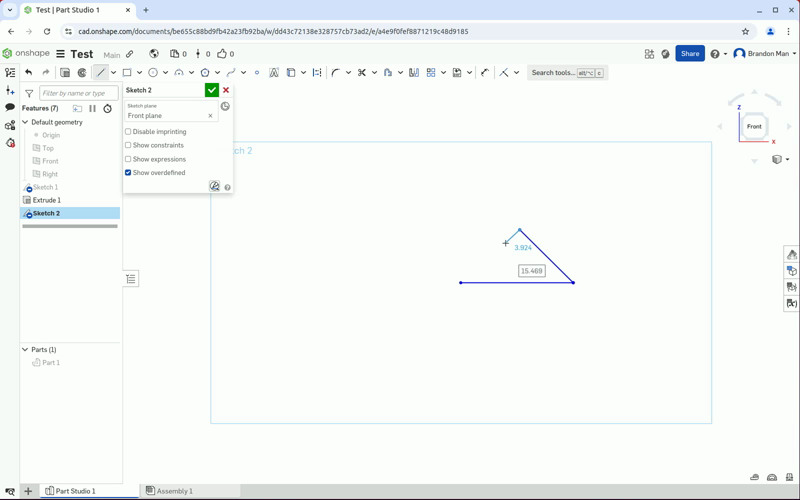
click(505, 242)
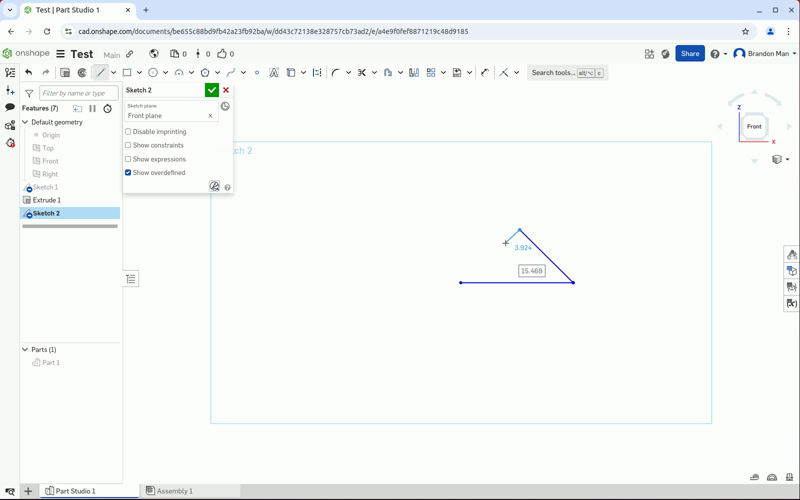
key_up(shift)
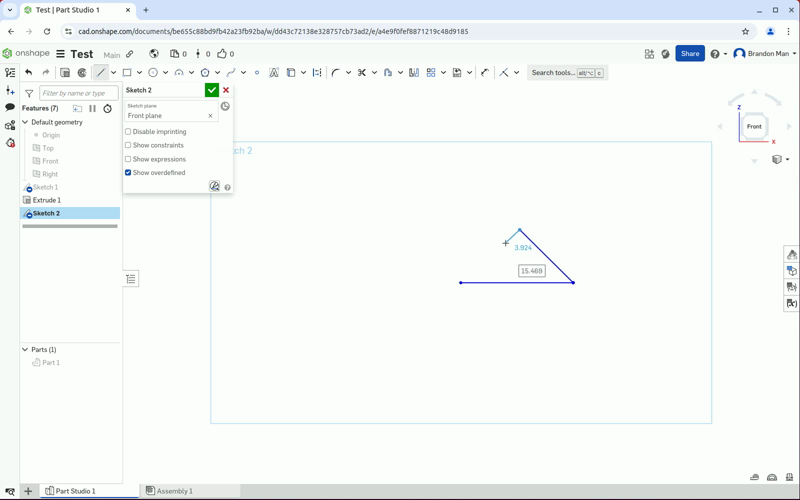
key(esc)
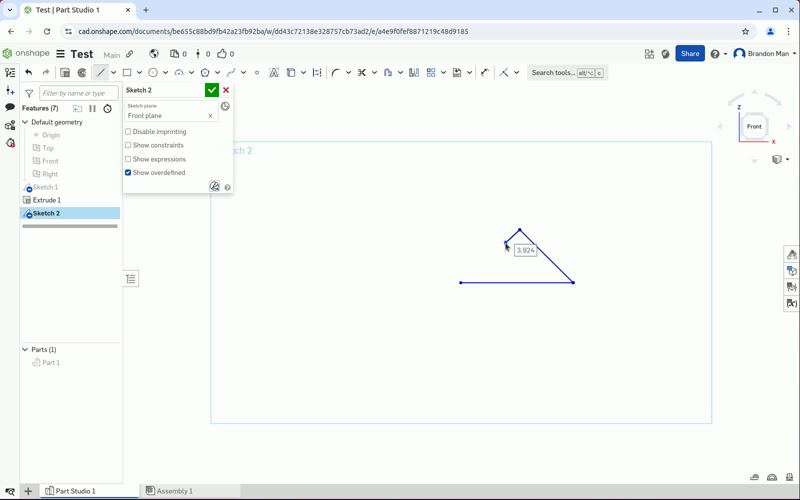
key(a)
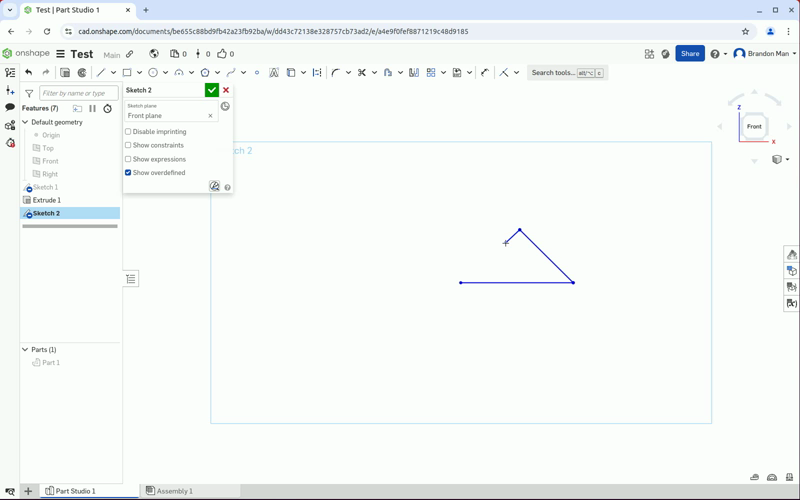
mouse_move(505, 242)
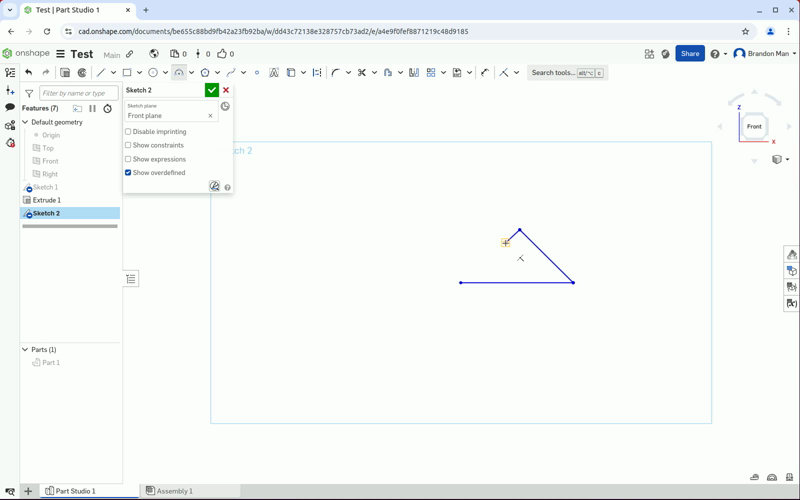
click(505, 242)
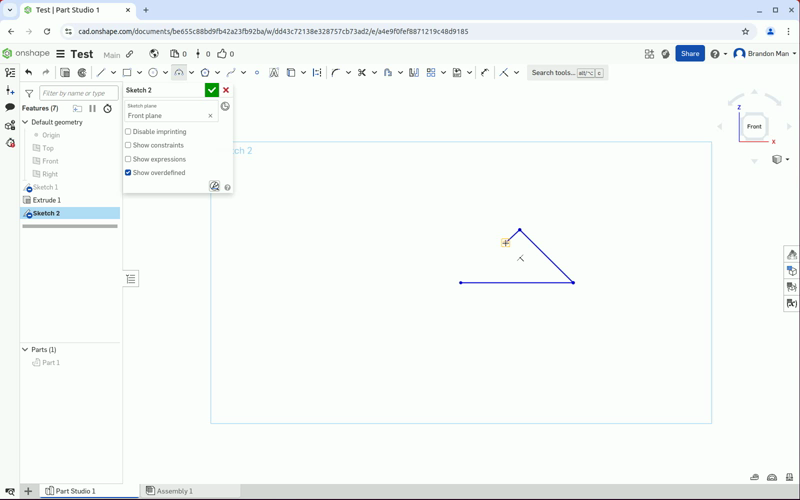
key_down(shift)
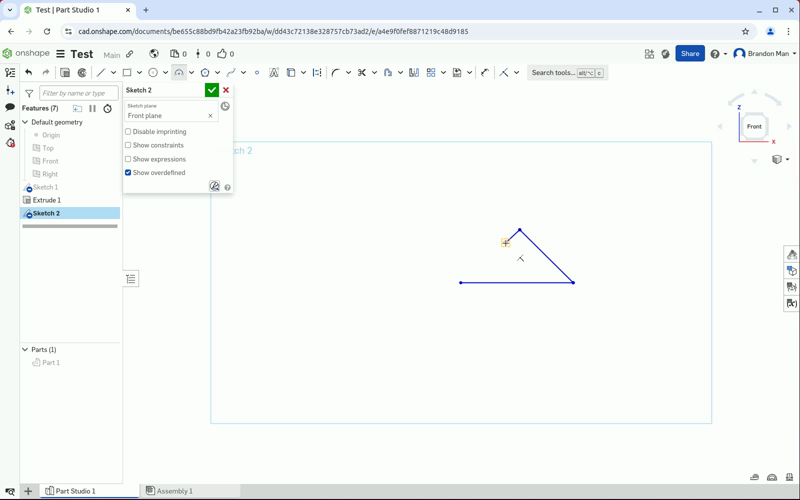
mouse_move(480, 264)
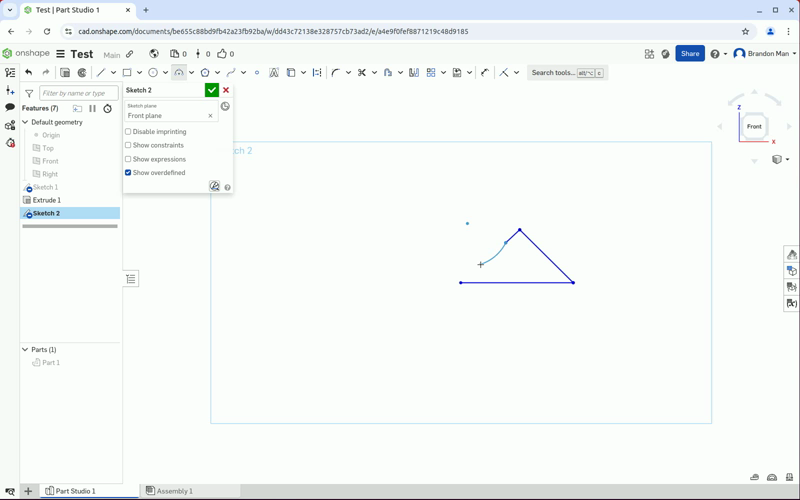
click(480, 264)
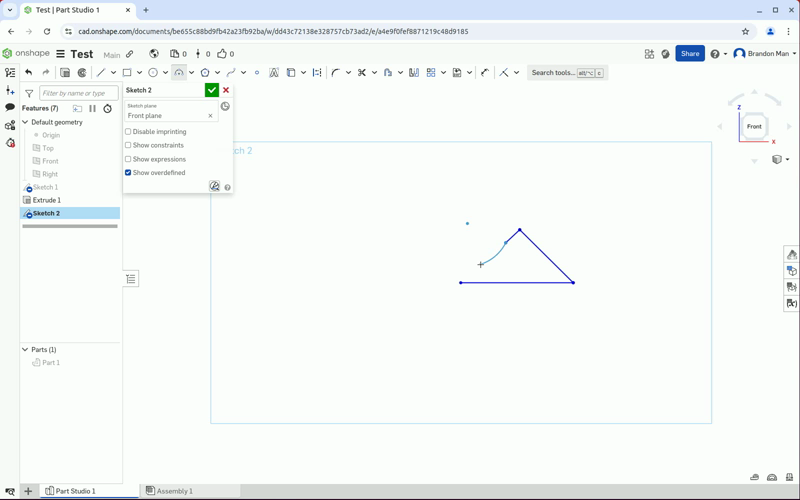
mouse_move(504, 265)
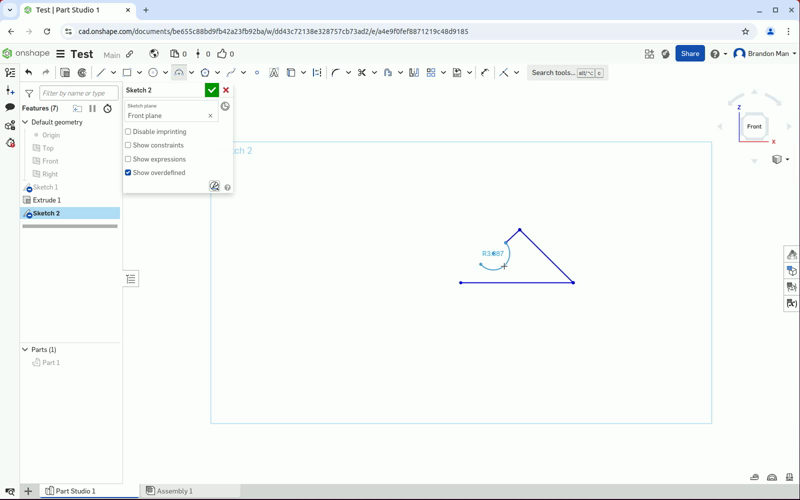
click(504, 265)
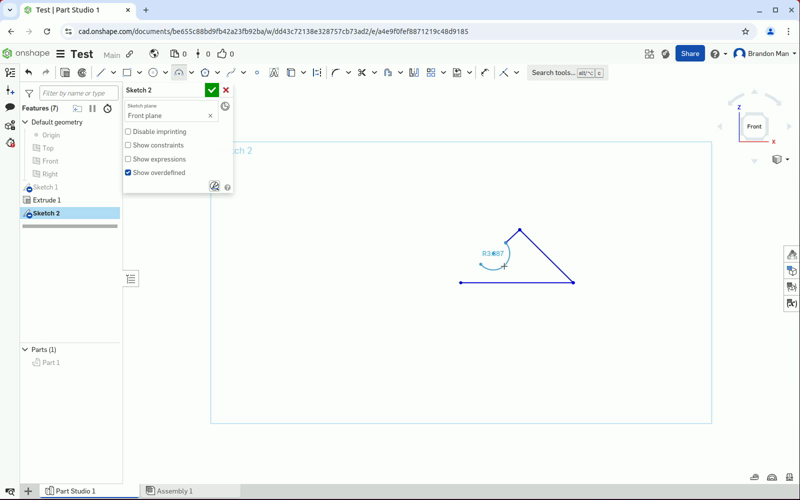
key_up(shift)
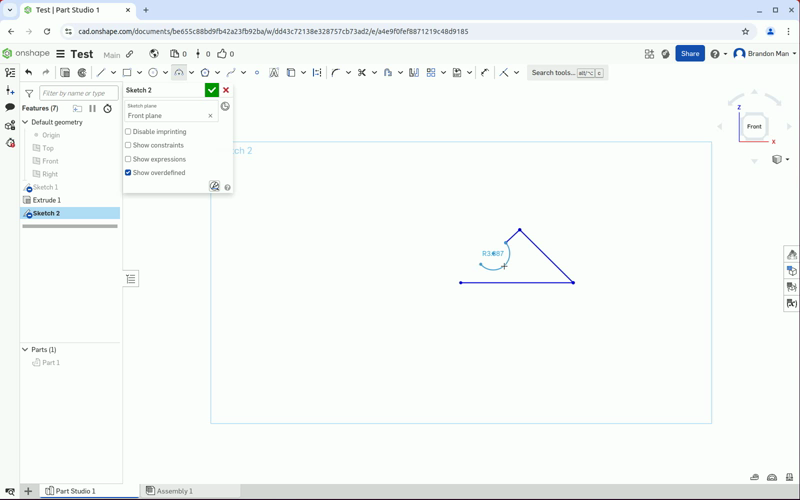
key(esc)
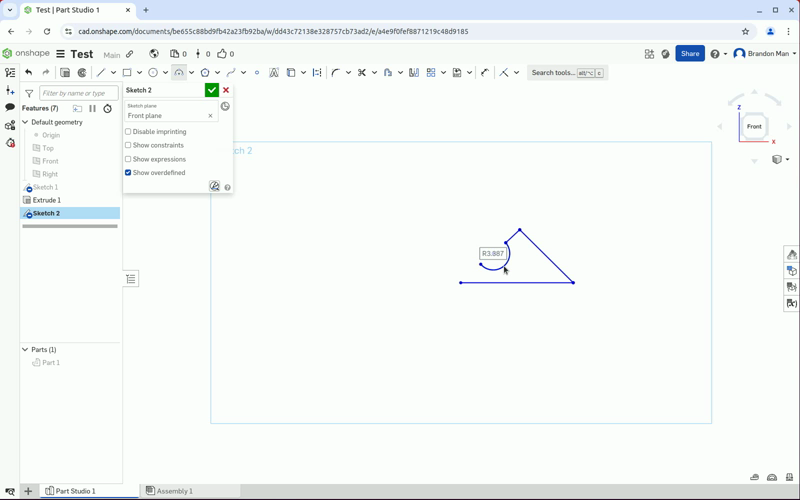
key(l)
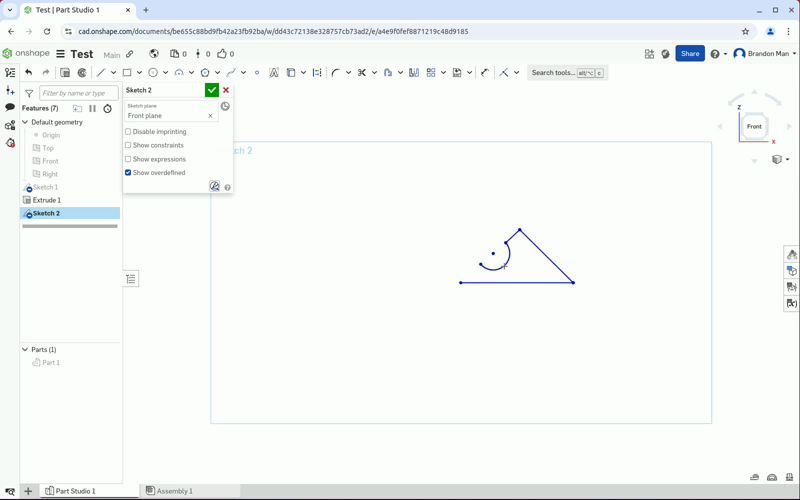
mouse_move(480, 264)
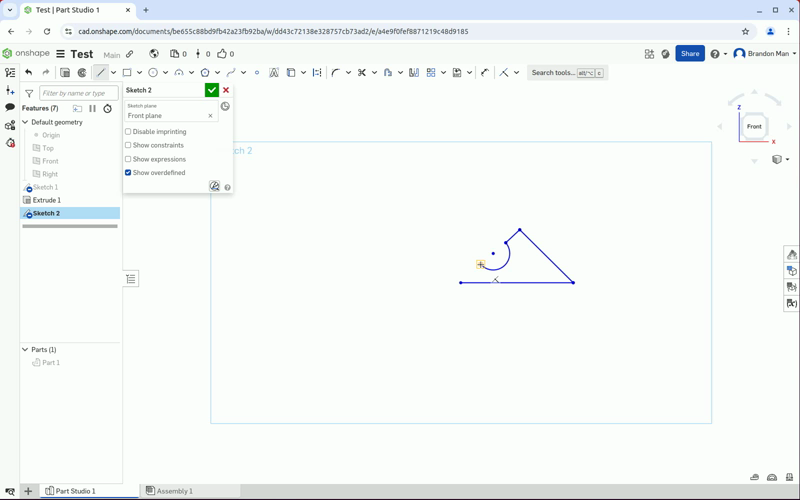
click(480, 264)
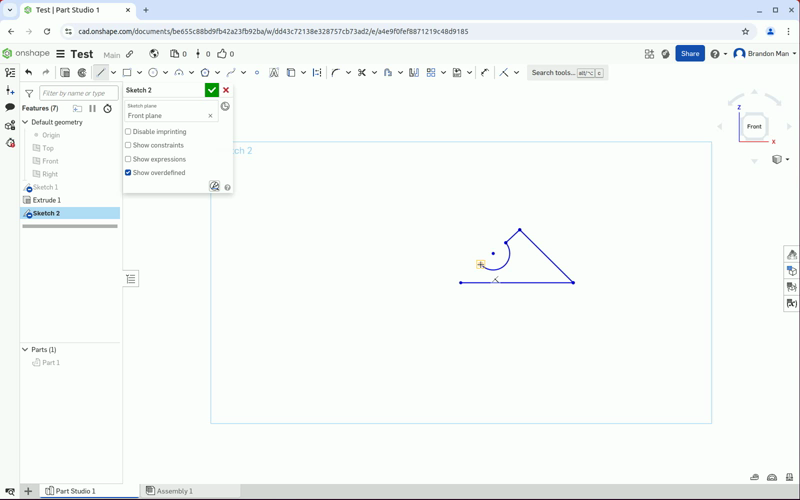
mouse_move(510, 264)
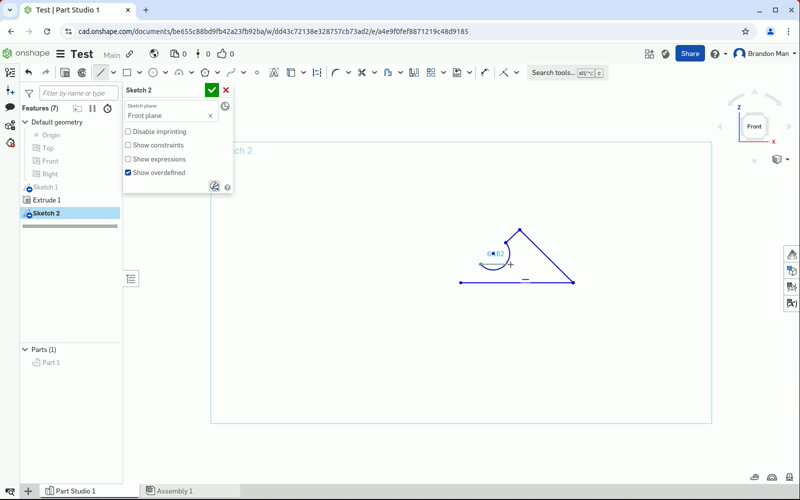
key_down(shift)
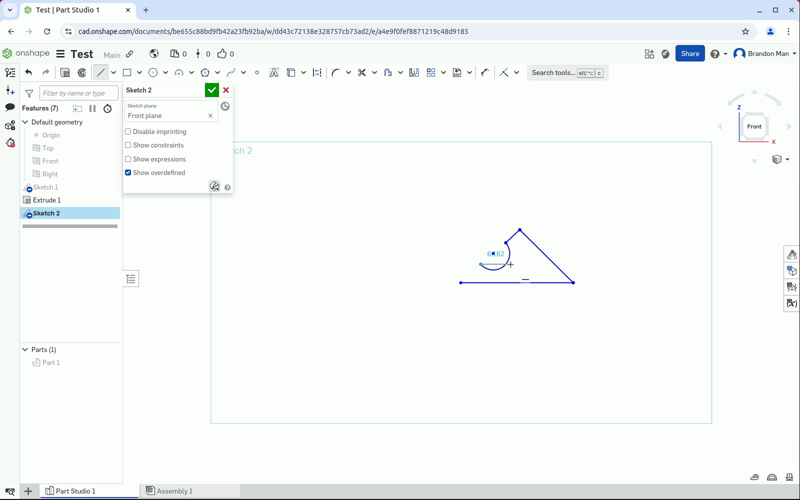
mouse_move(460, 282)
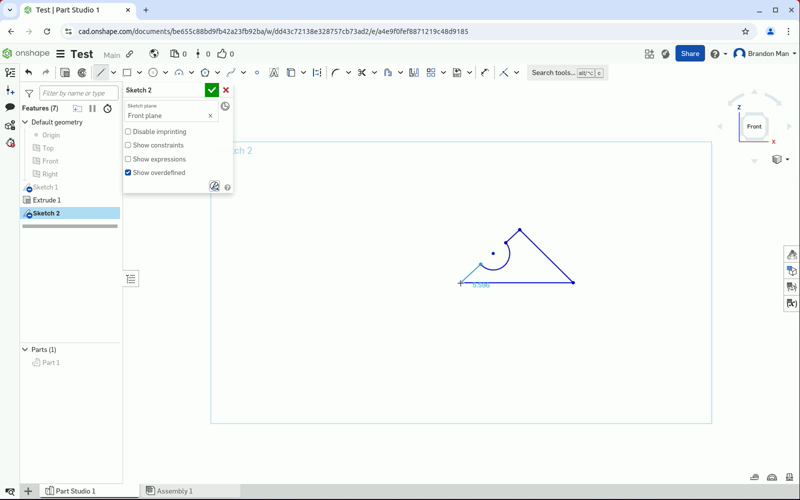
key_up(shift)
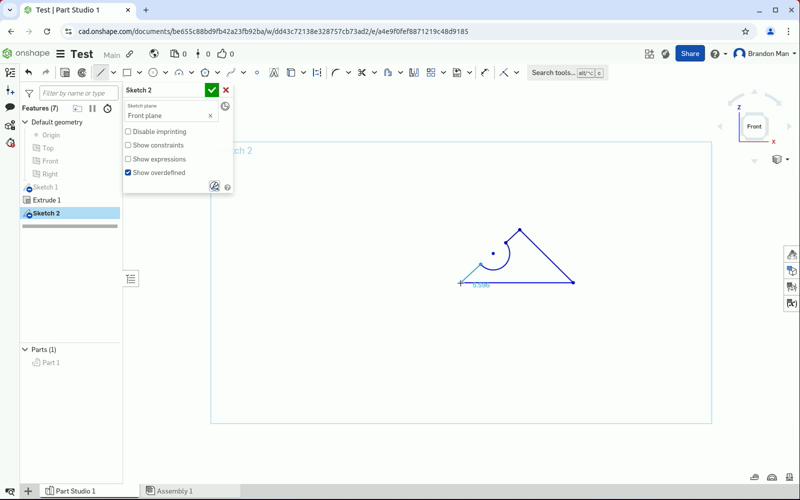
click(460, 282)
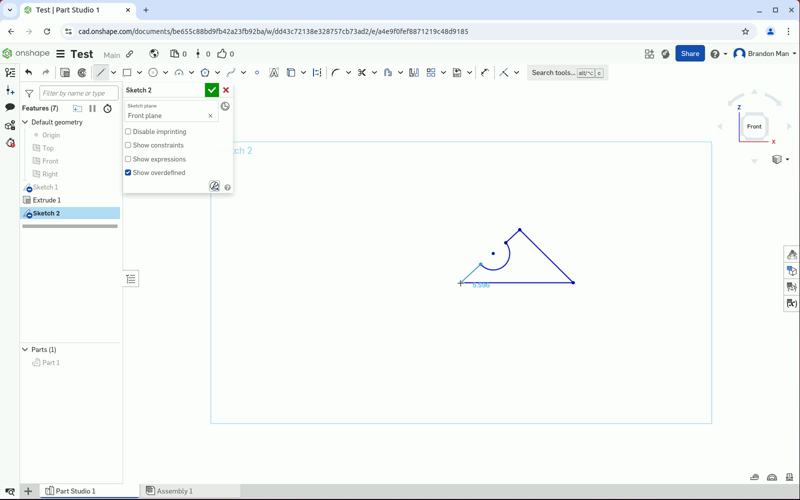
key(esc)
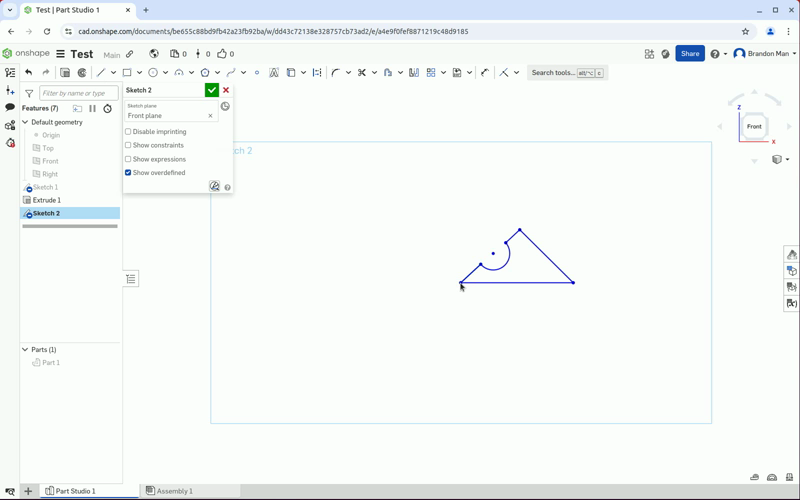
mouse_move(519, 268)
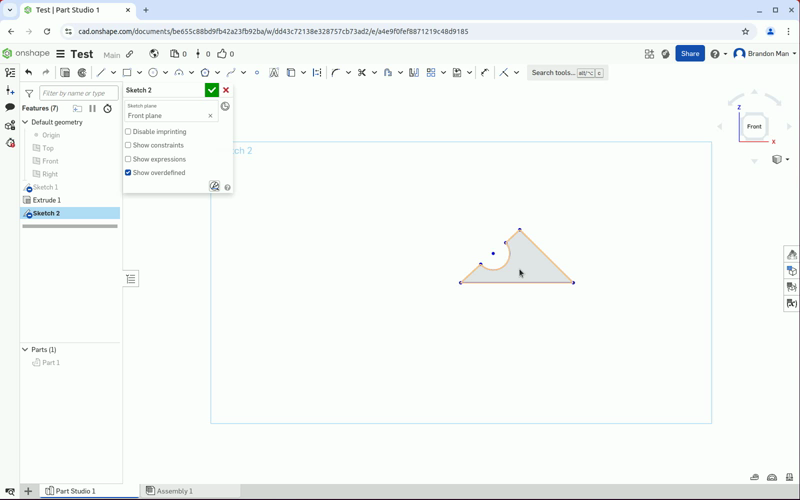
click(519, 268)
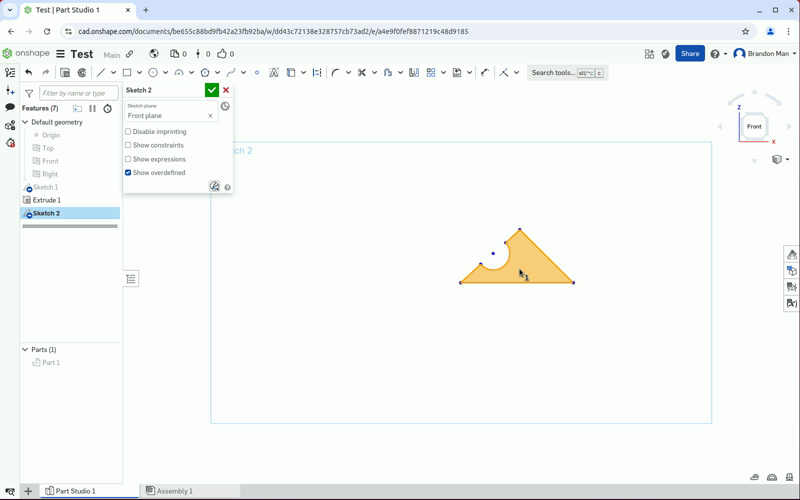
mouse_move(73, 352)
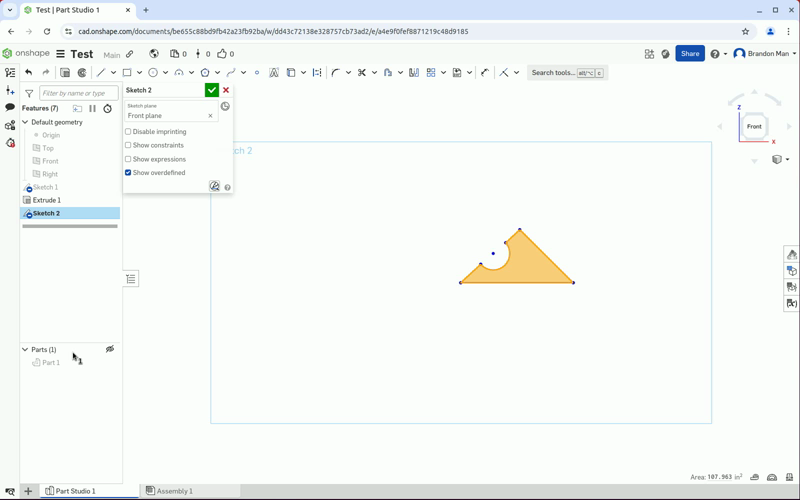
key(shift+y)
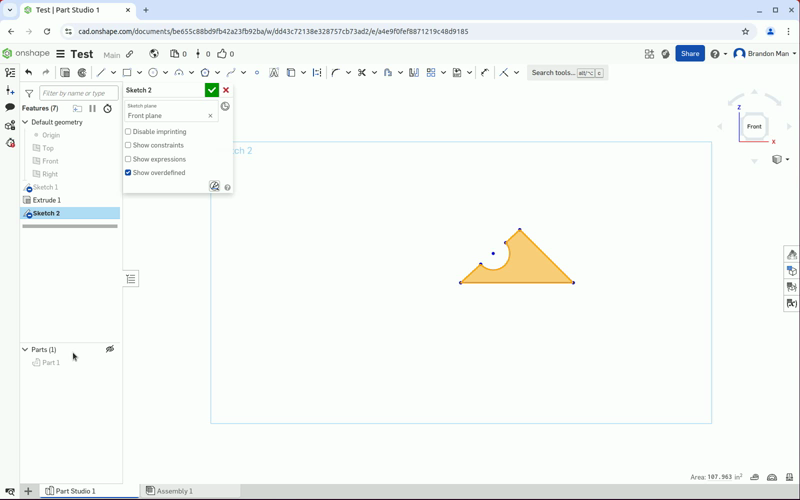
key(shift+e)
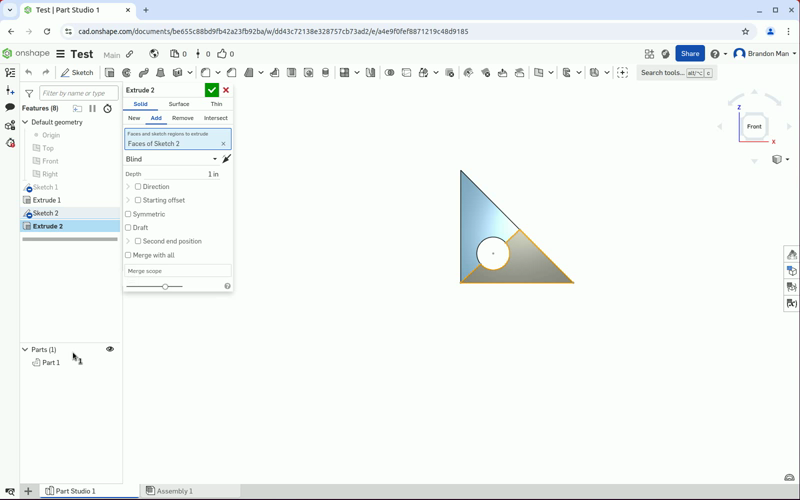
mouse_move(143, 106)
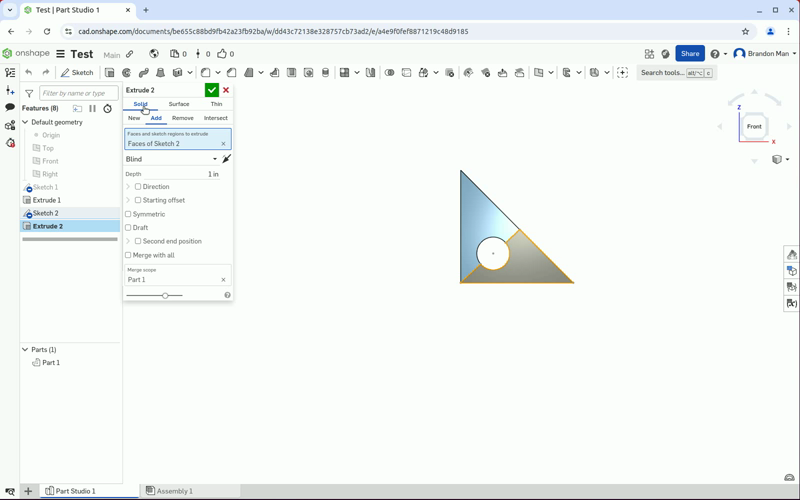
click(143, 106)
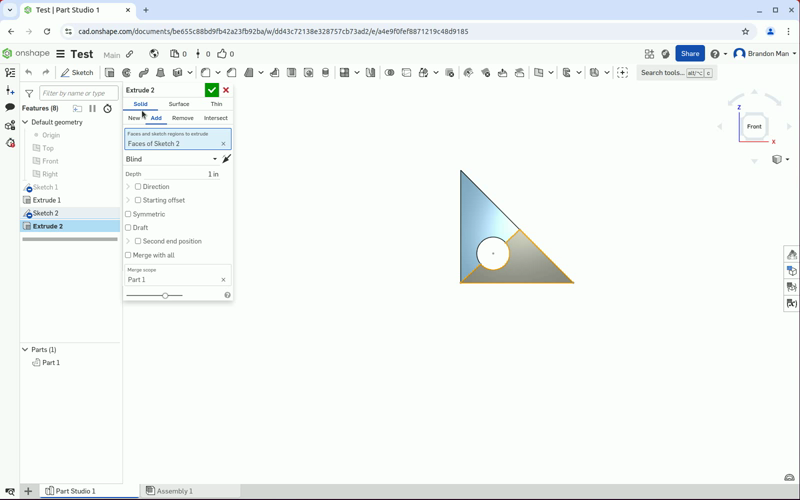
mouse_move(137, 120)
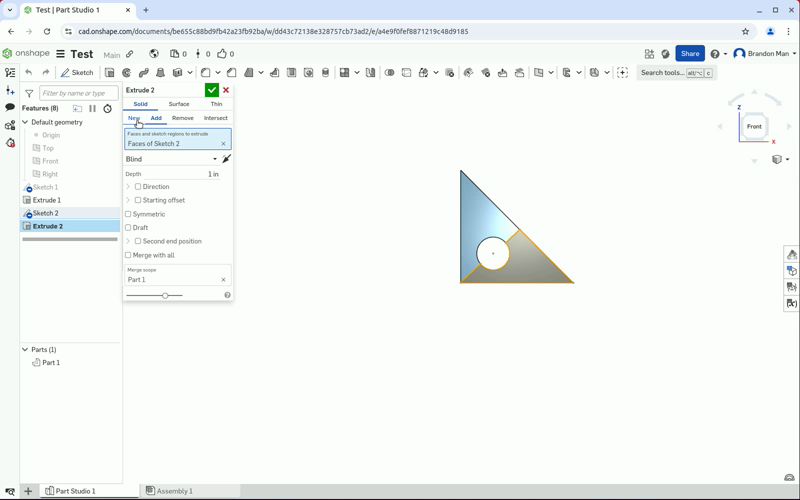
click(137, 120)
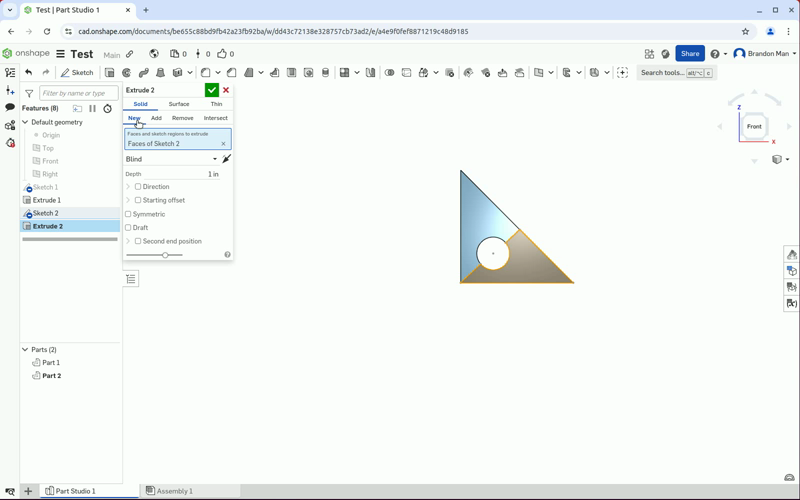
key(tab, 4)
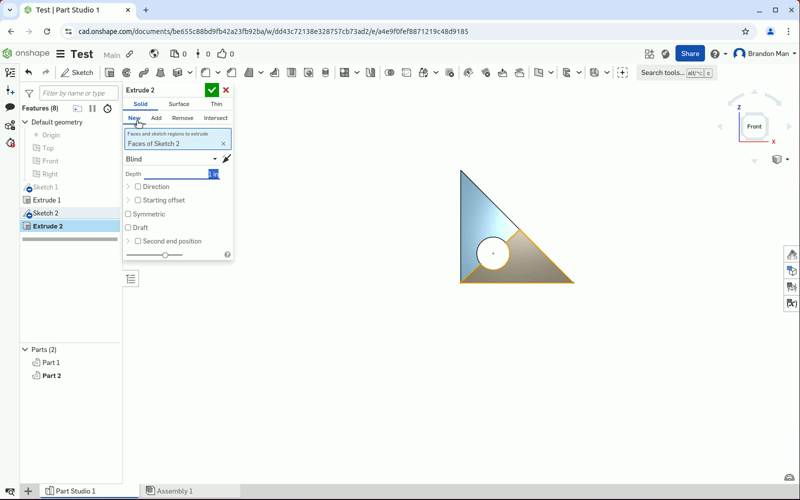
text(3.37)
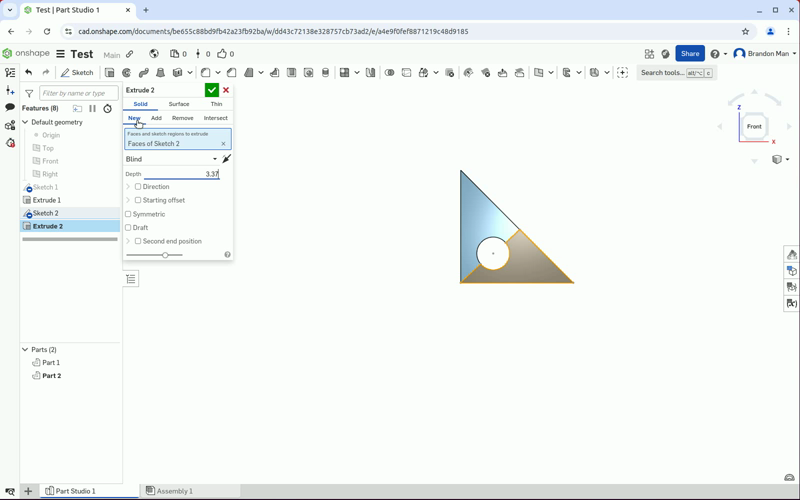
key(enter)
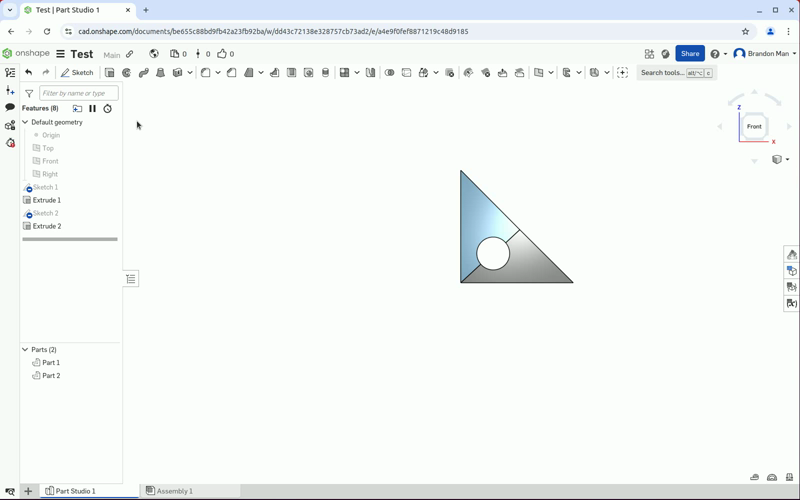
key(shift+h)
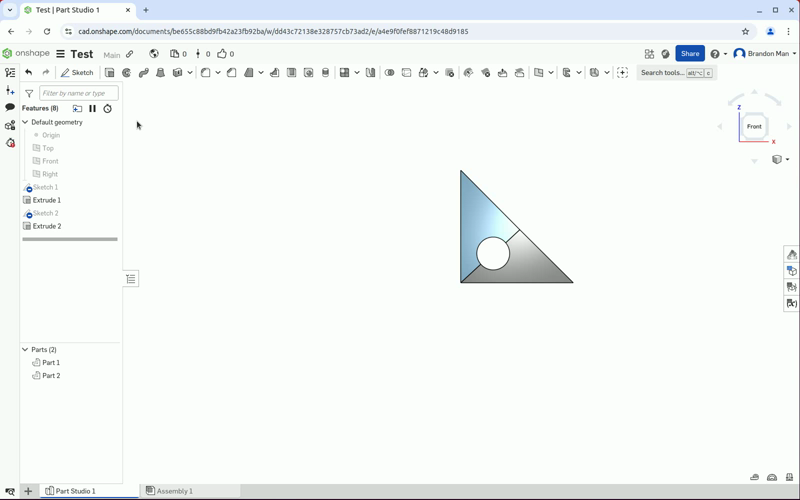
key(shift+h)
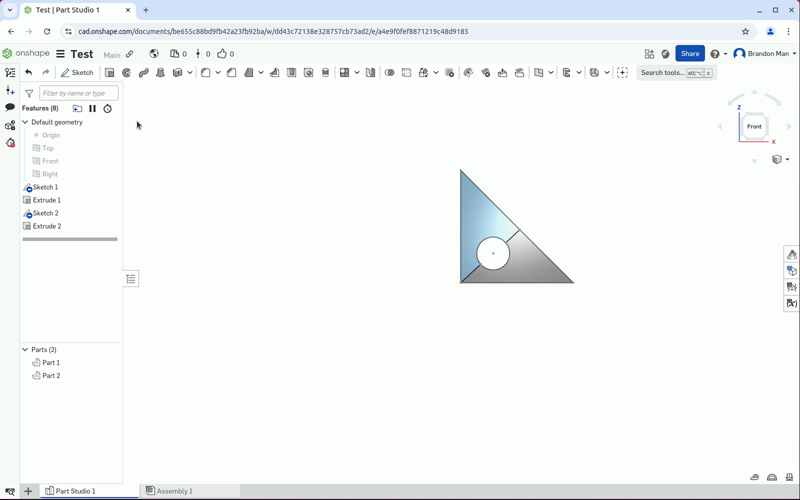
key(shift+7)
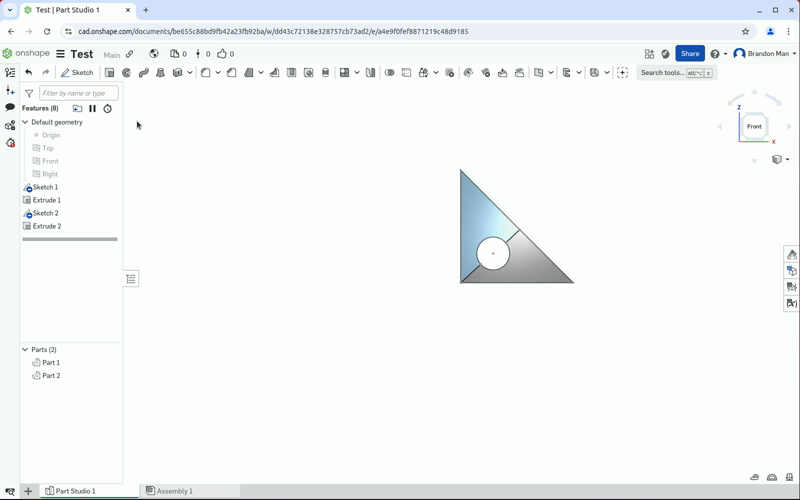
key(left, 2)
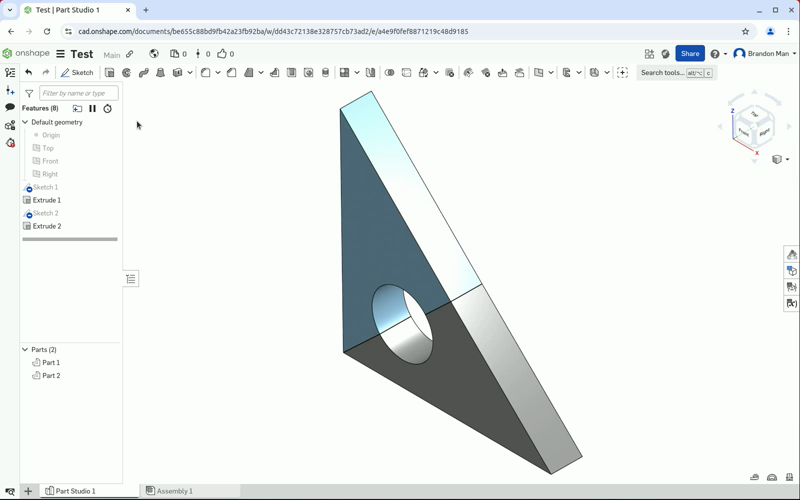
key(down, 2)
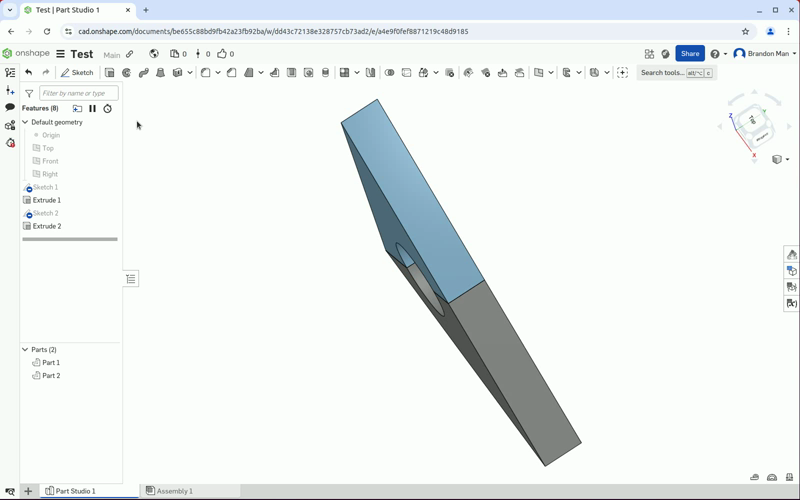
key(up, 2)
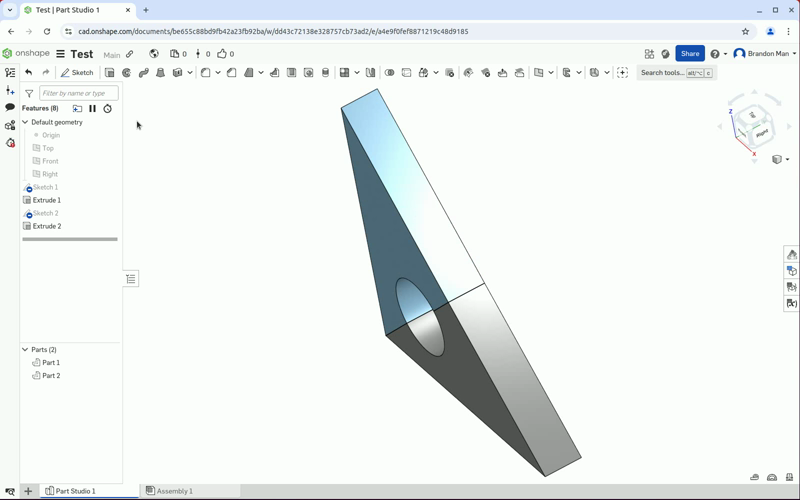
key(right, 2)
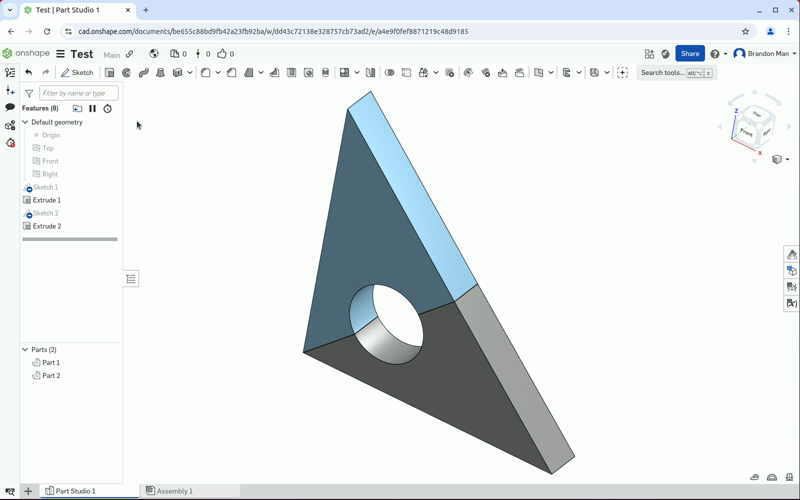
mouse_move(73, 189)
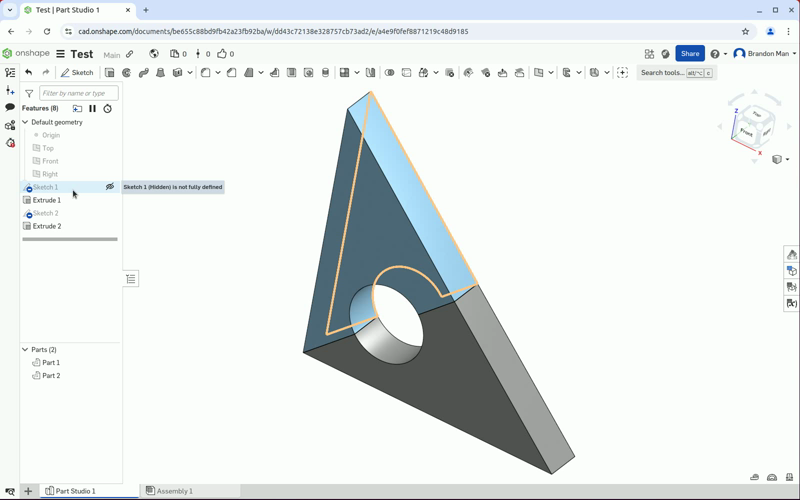
click(73, 189)